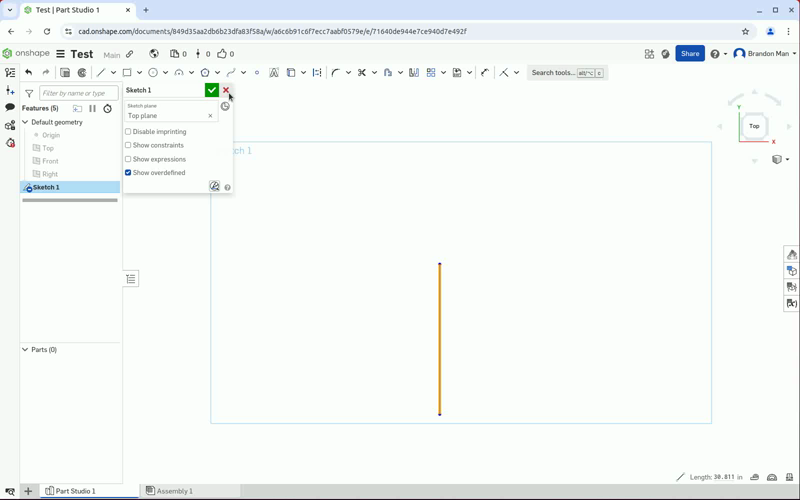
key(shift+h)
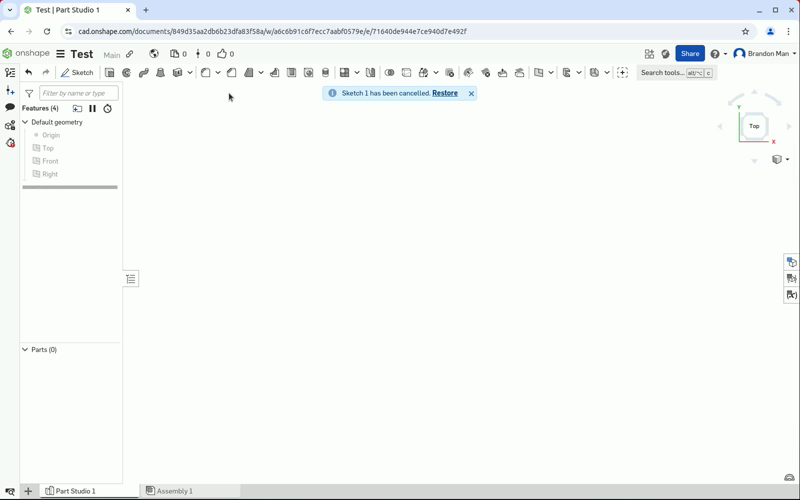
mouse_move(73, 352)
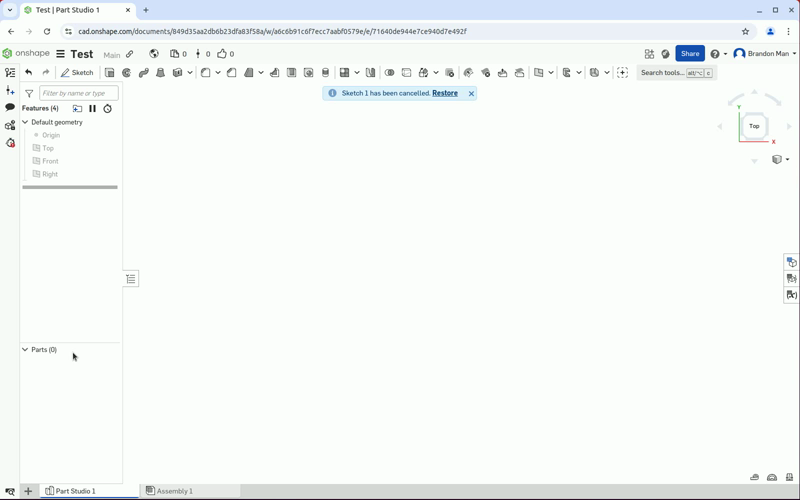
key(y)
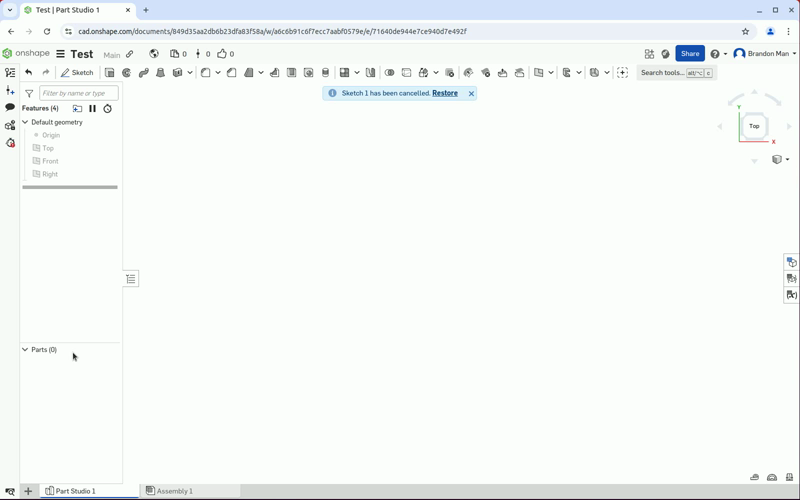
key(shift+p)
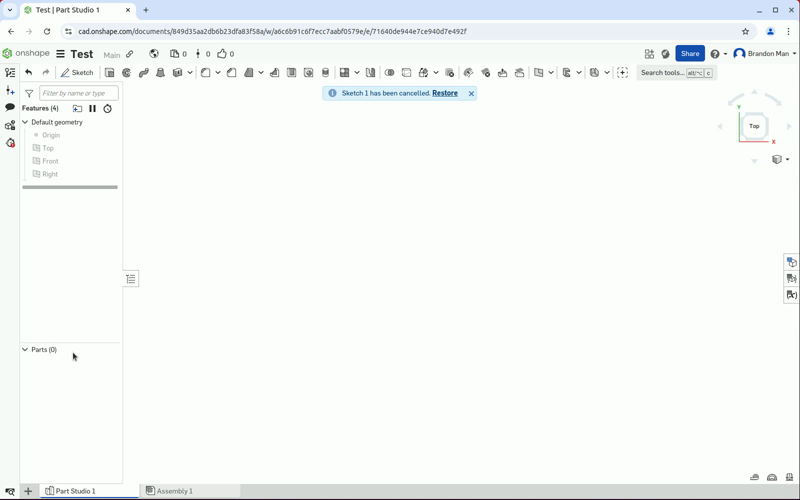
key(space)
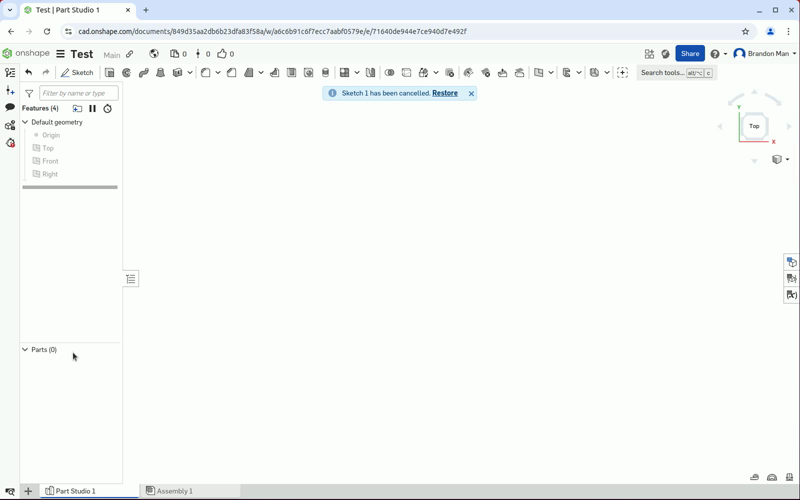
key_down(shift)
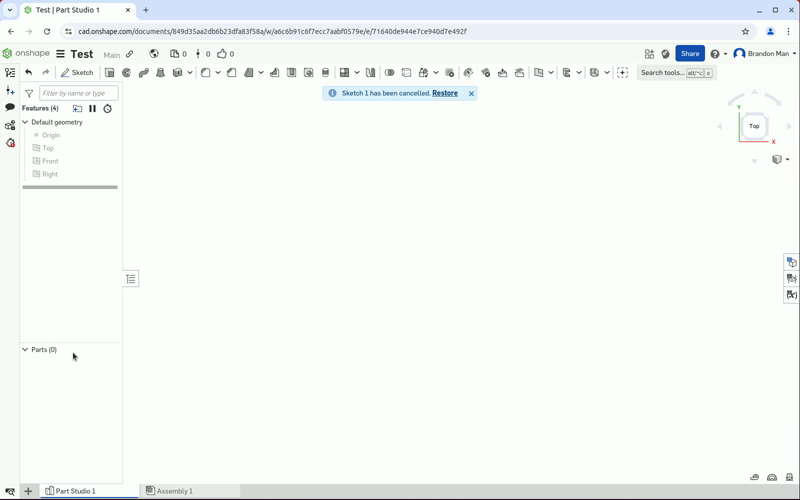
key(up)
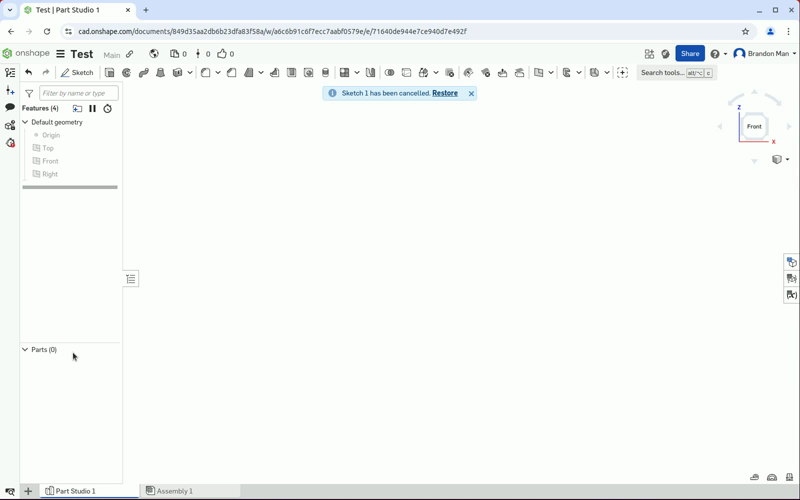
key_up(shift)
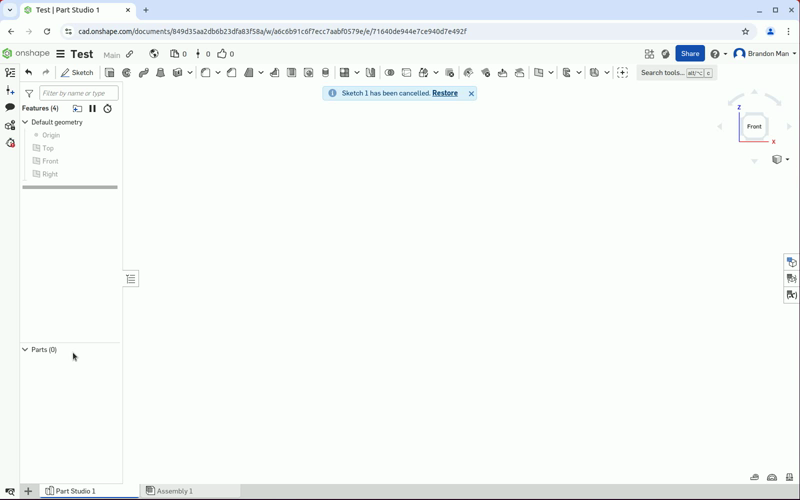
mouse_move(73, 352)
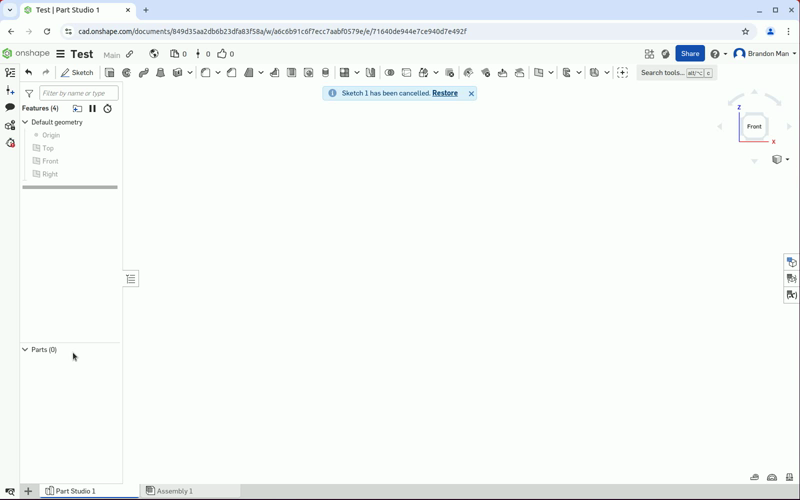
key(shift+y)
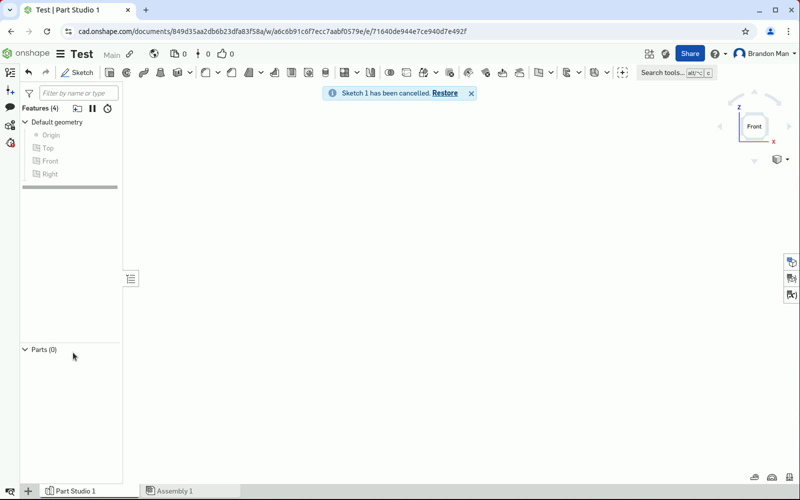
key(shift+s)
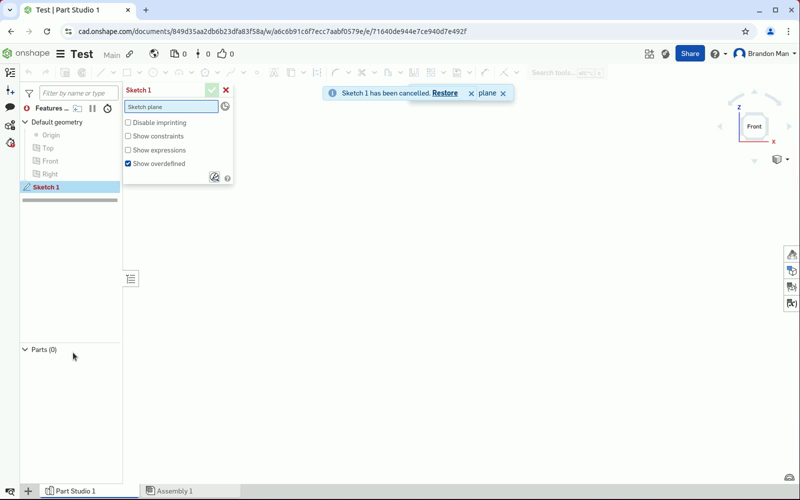
mouse_move(73, 163)
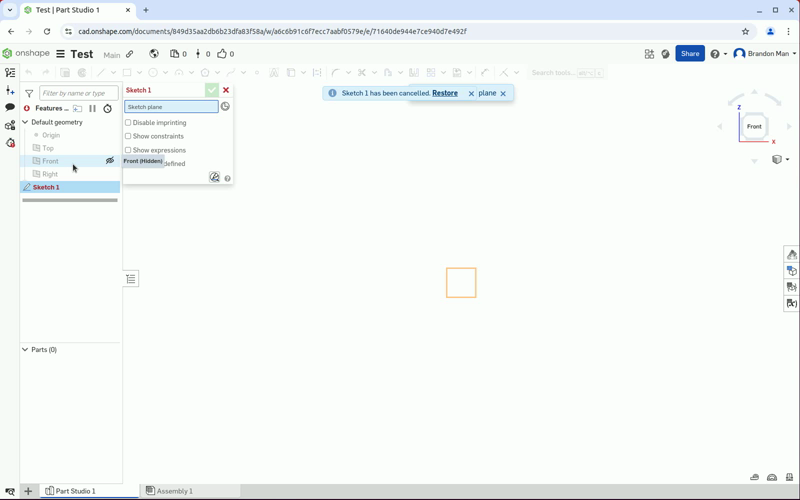
click(73, 163)
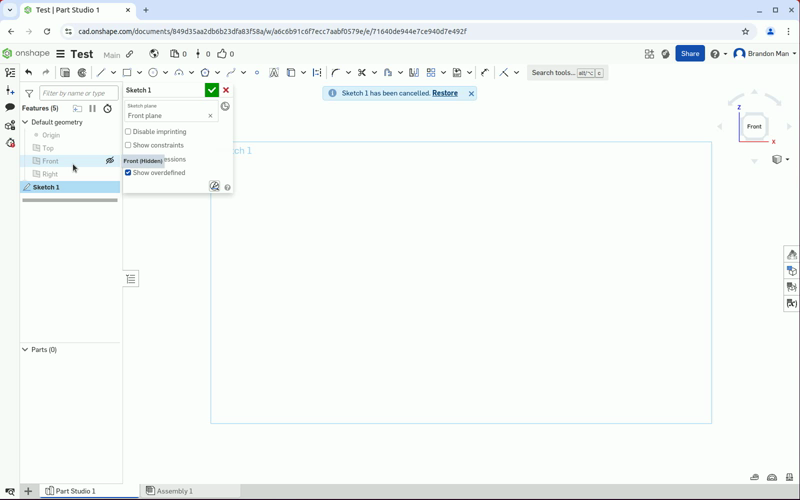
mouse_move(73, 352)
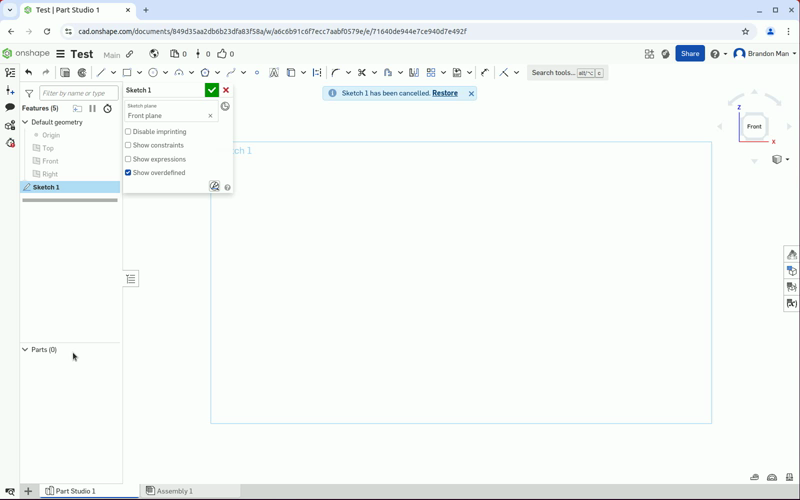
key(y)
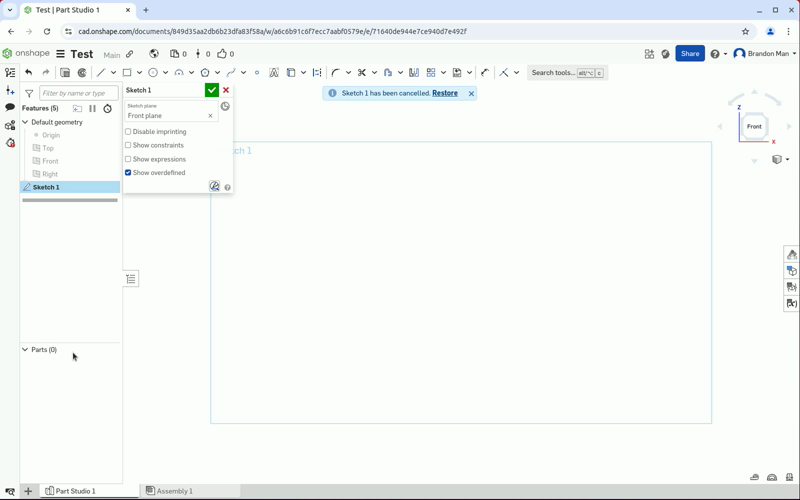
key(l)
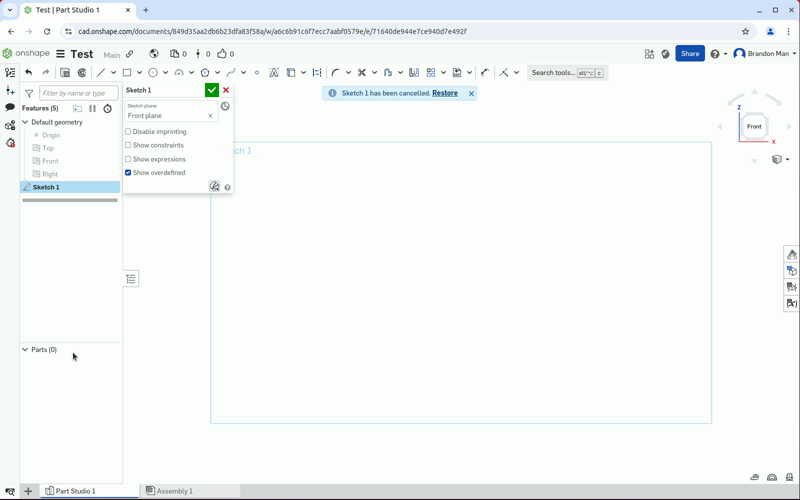
key_down(shift)
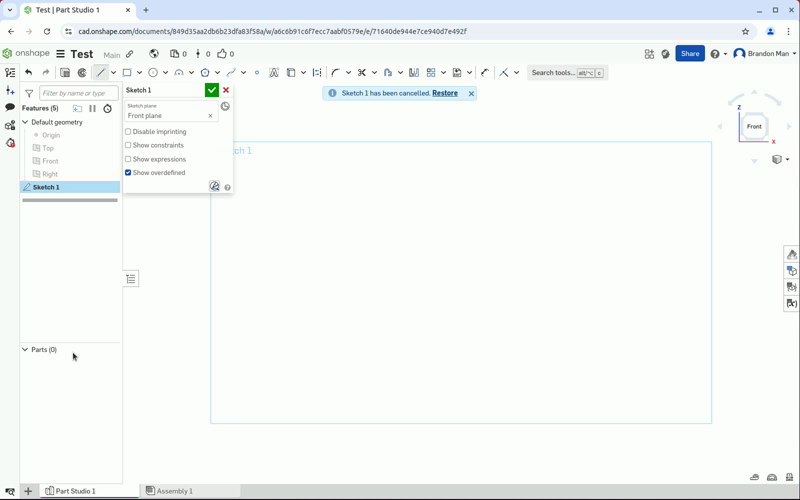
mouse_move(416, 203)
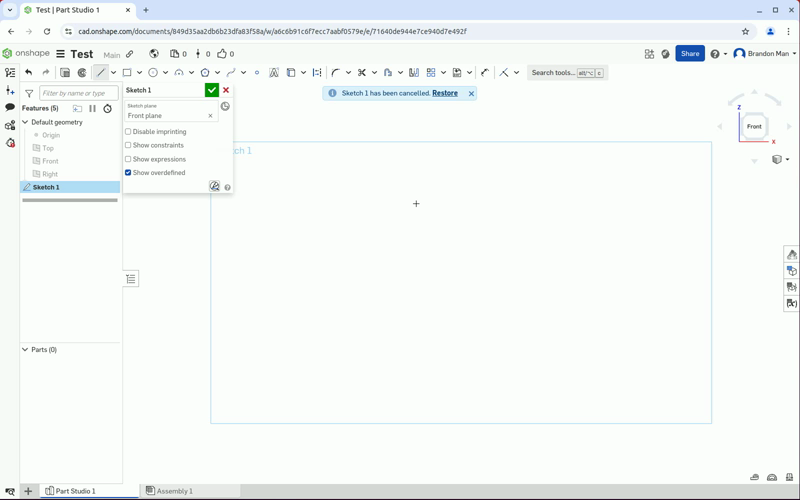
click(416, 203)
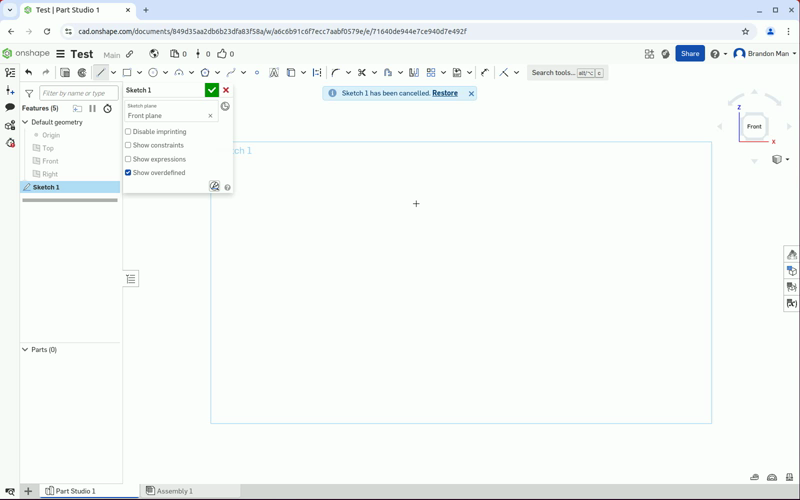
key_up(shift)
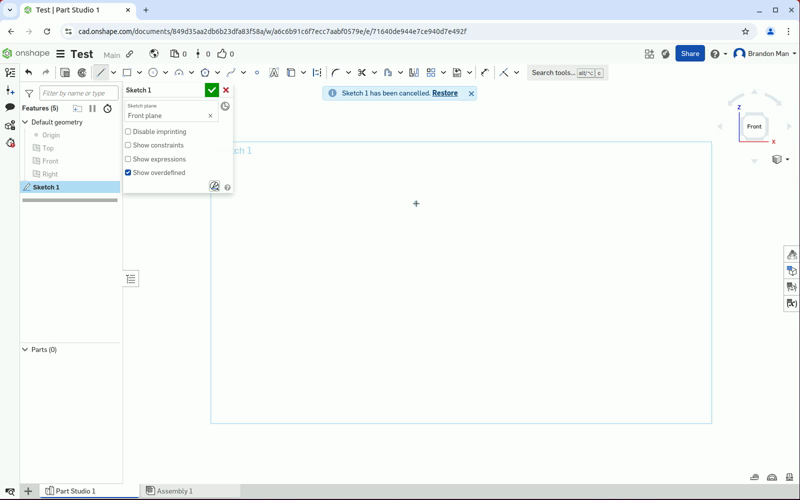
key_down(shift)
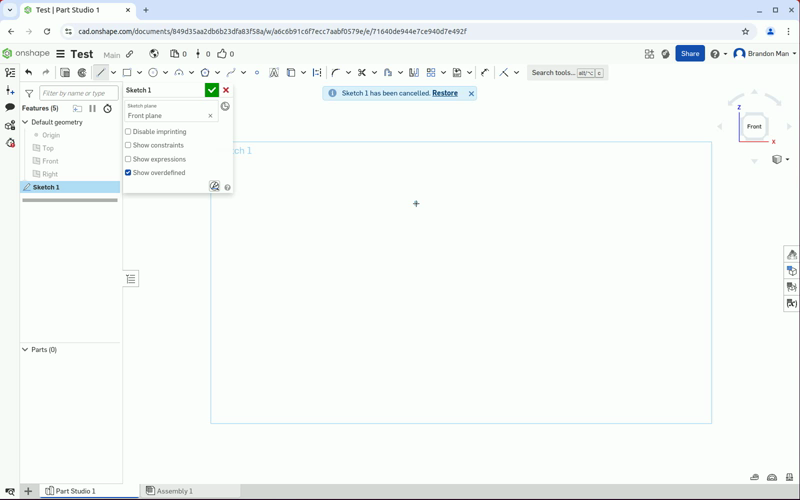
mouse_move(506, 203)
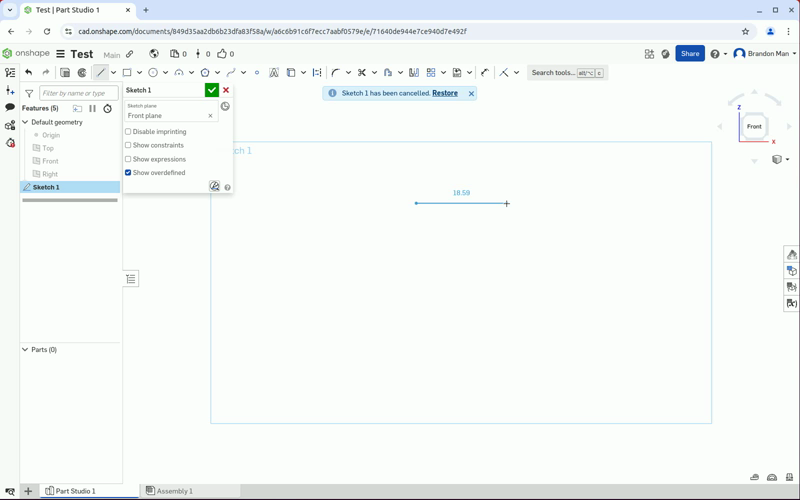
click(506, 203)
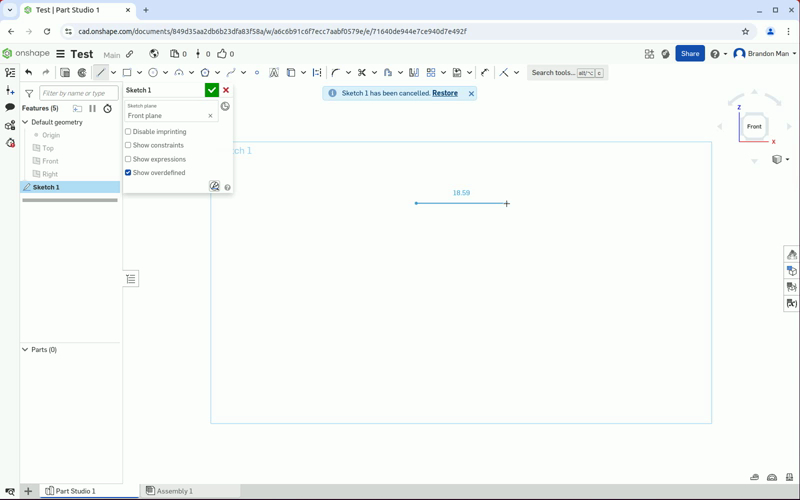
key_up(shift)
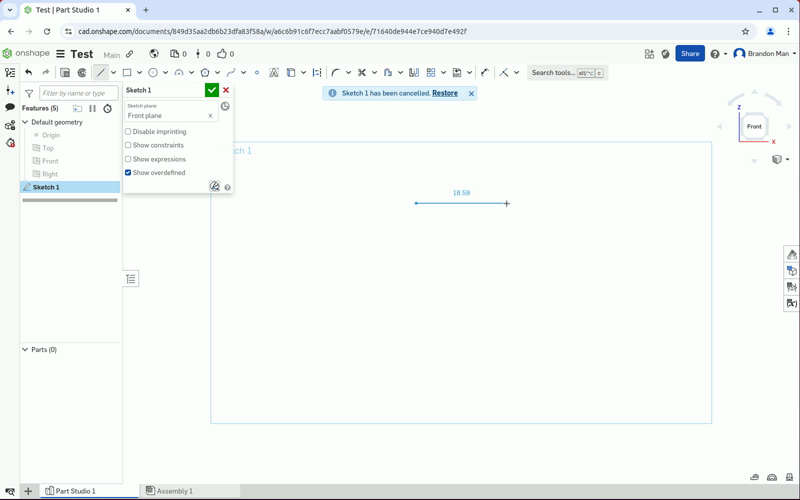
key_down(shift)
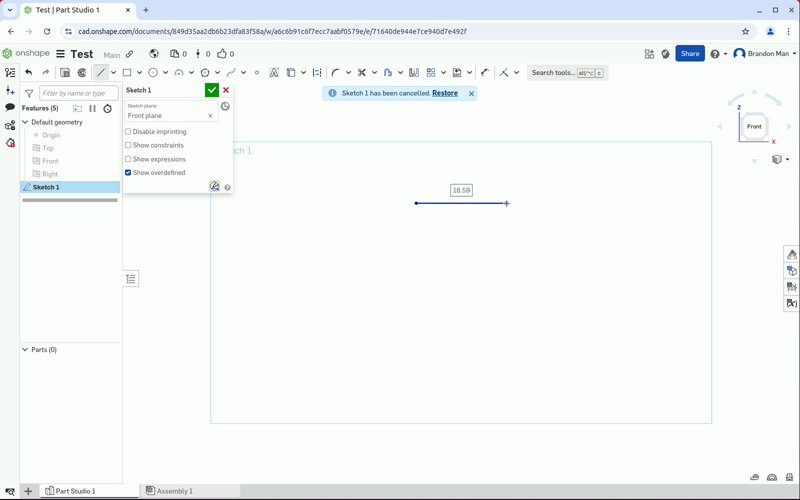
mouse_move(536, 203)
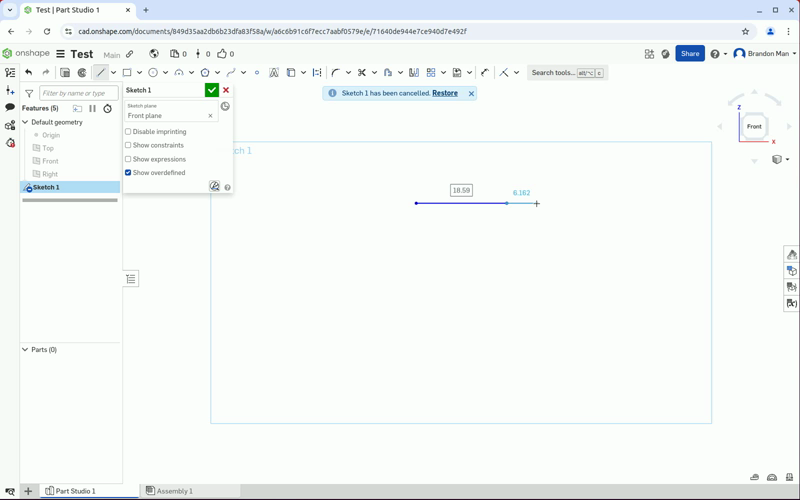
mouse_move(506, 169)
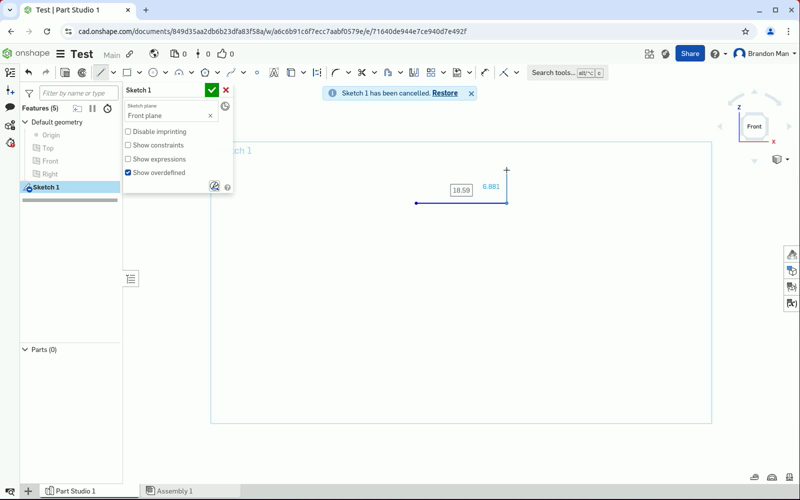
click(506, 169)
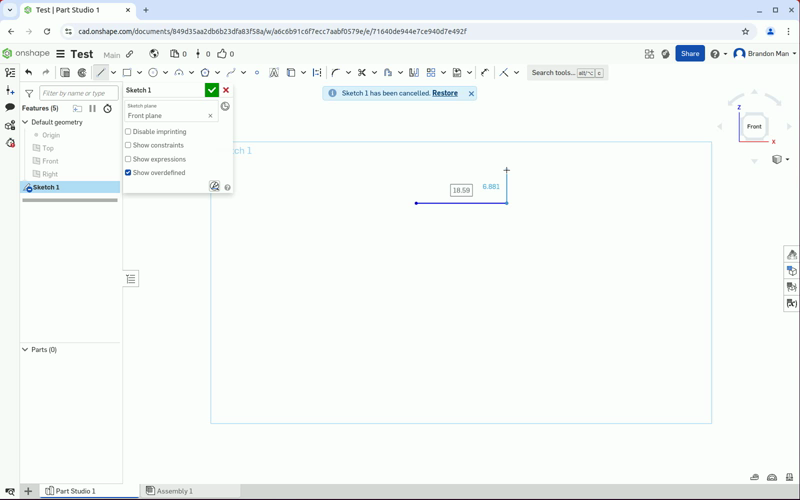
key_up(shift)
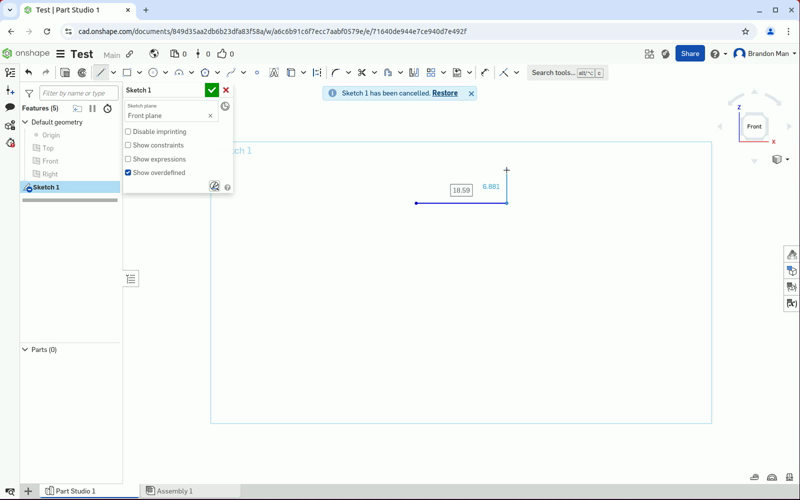
key_down(shift)
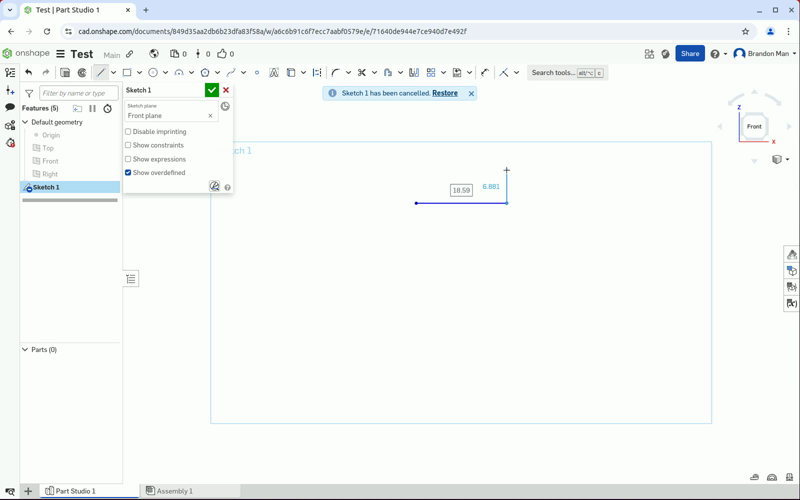
mouse_move(416, 169)
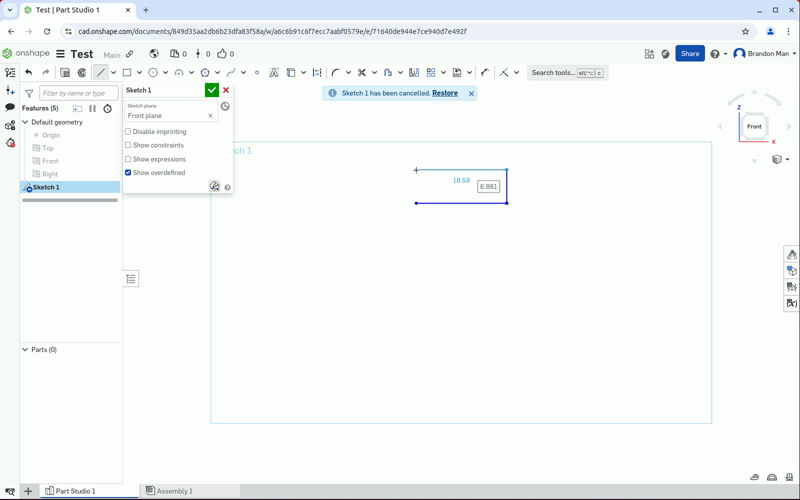
click(416, 169)
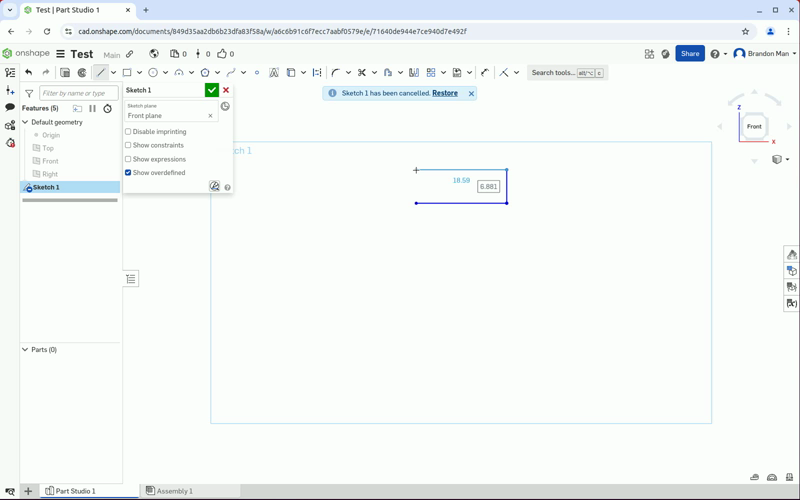
key_up(shift)
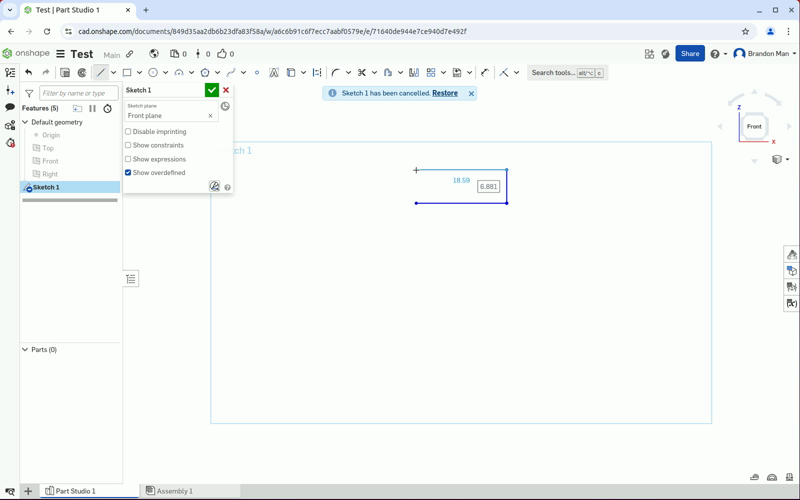
mouse_move(446, 169)
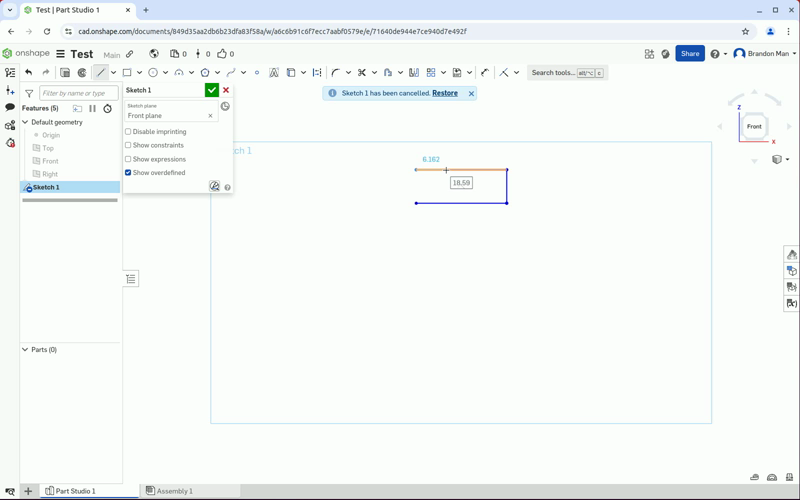
key_down(shift)
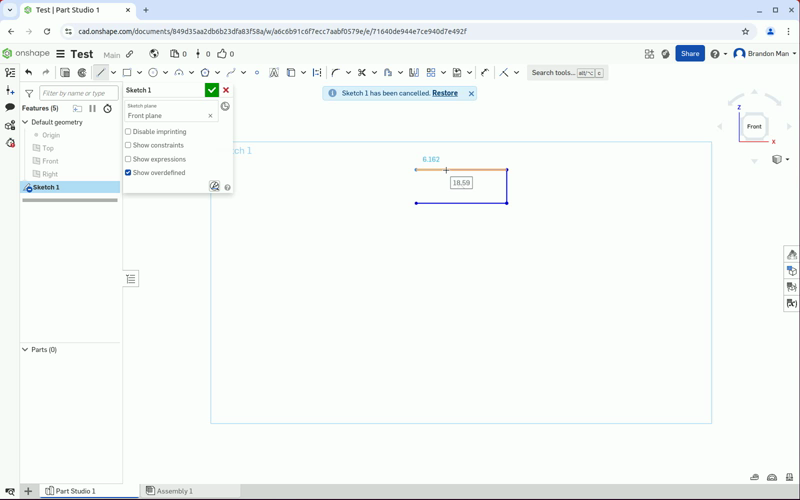
mouse_move(416, 203)
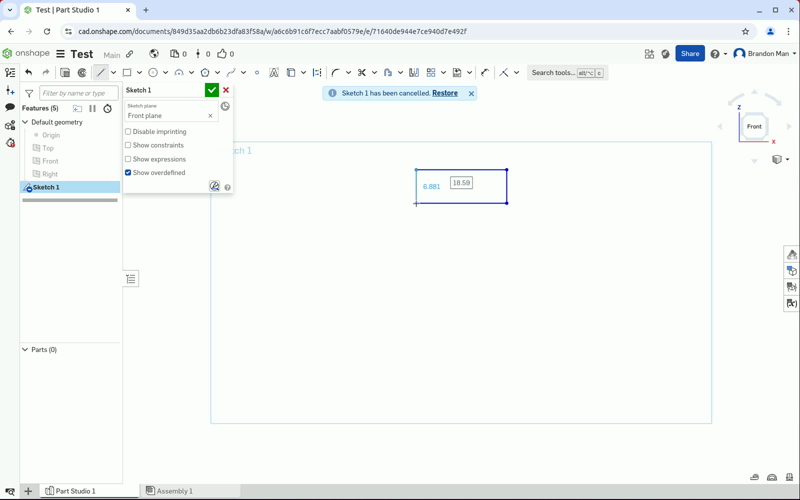
key_up(shift)
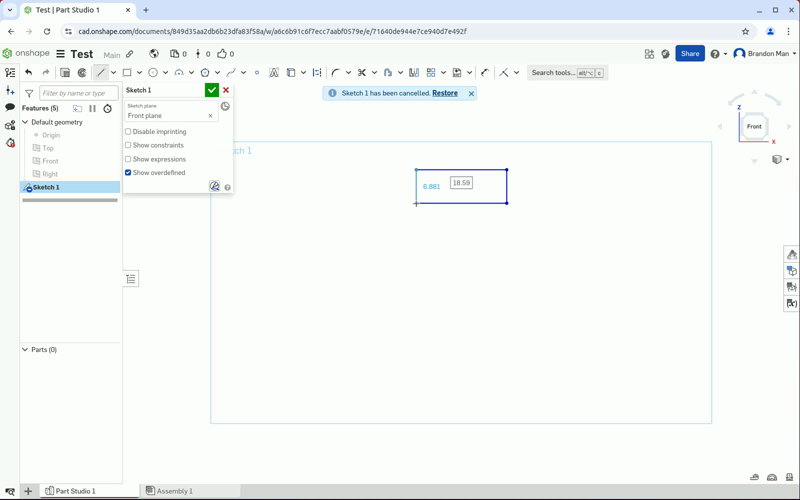
click(416, 203)
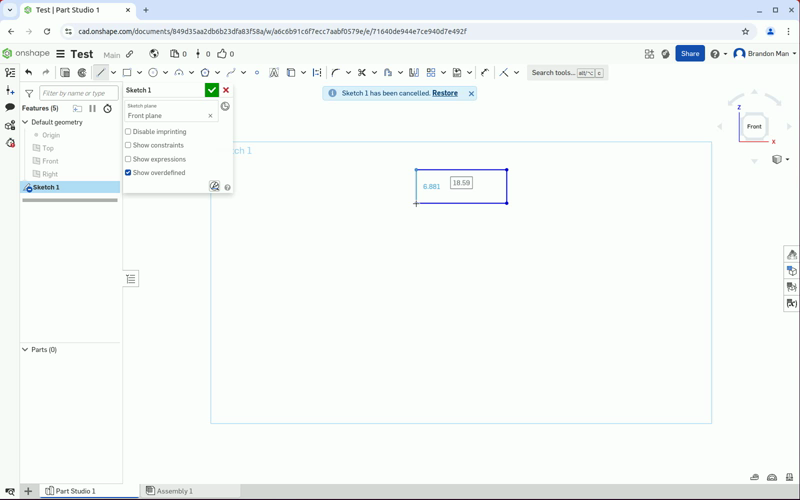
key(esc)
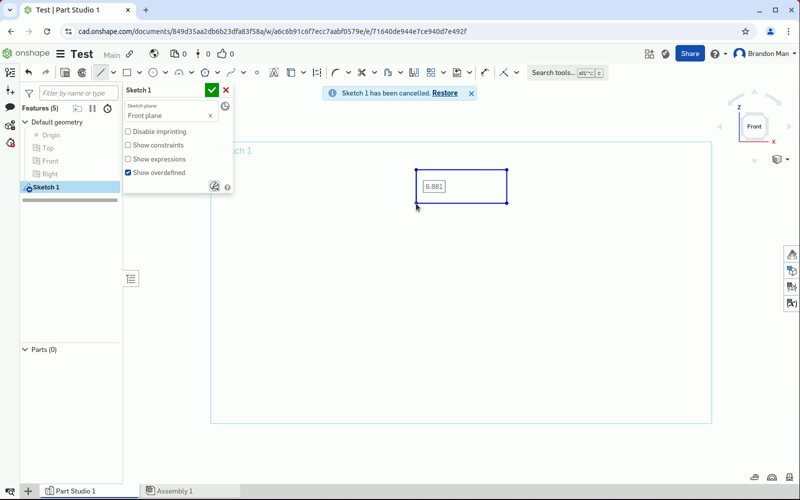
mouse_move(461, 197)
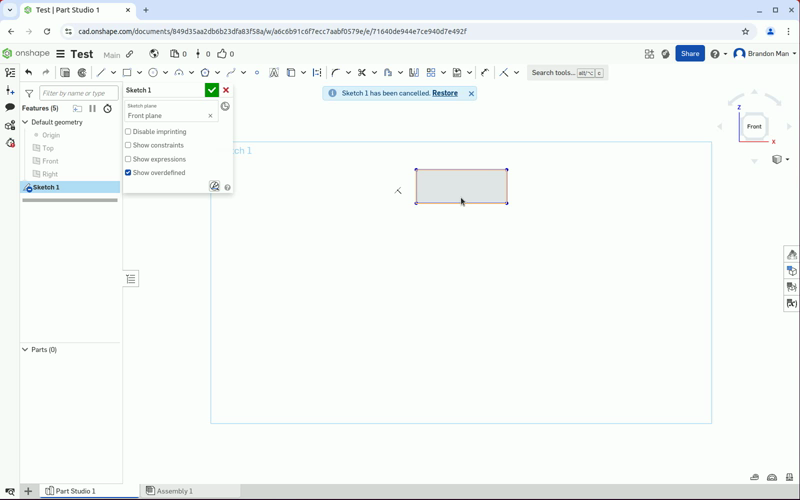
click(461, 197)
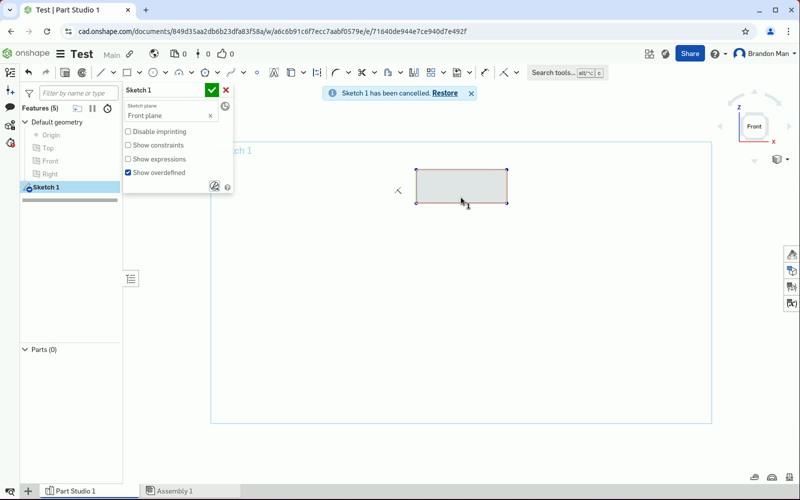
mouse_move(73, 352)
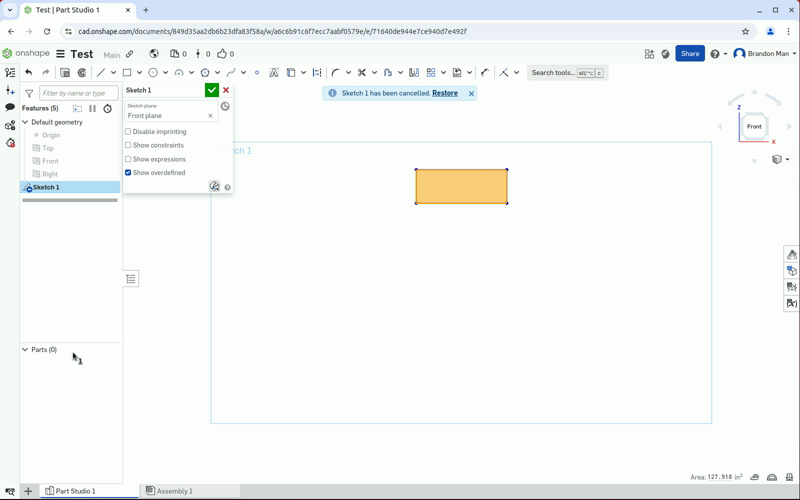
key(shift+y)
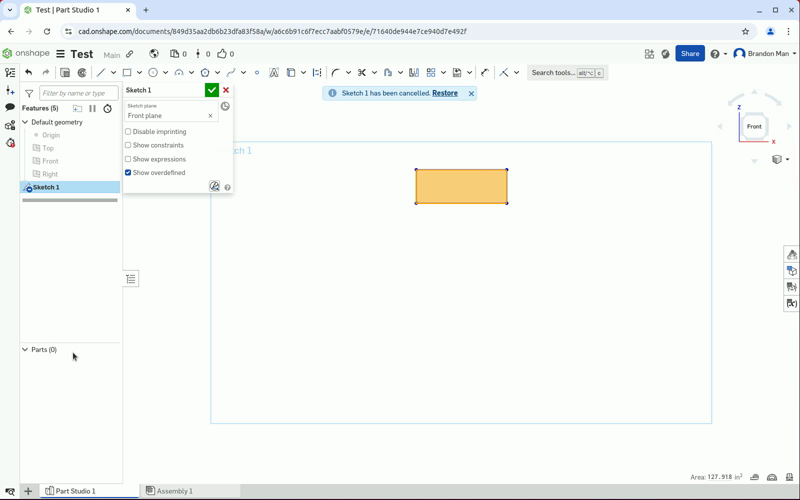
key(shift+e)
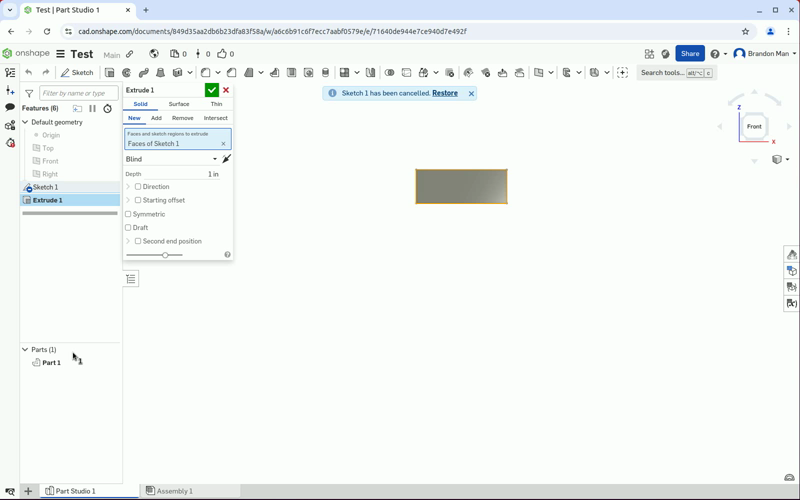
mouse_move(143, 106)
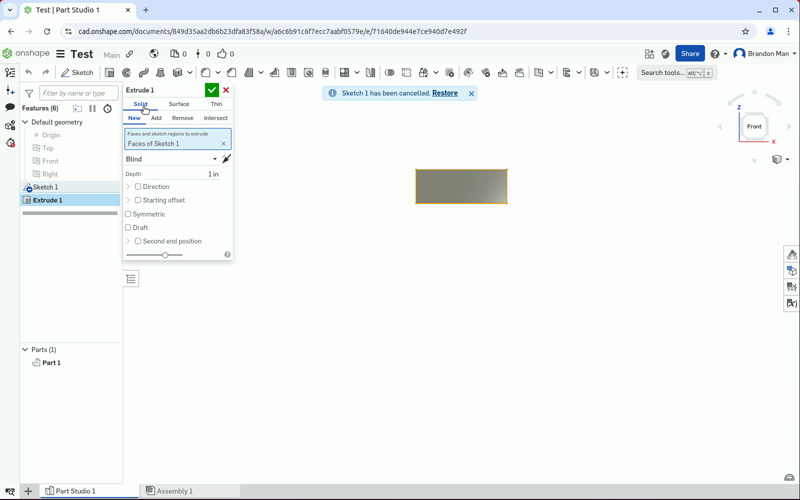
click(143, 106)
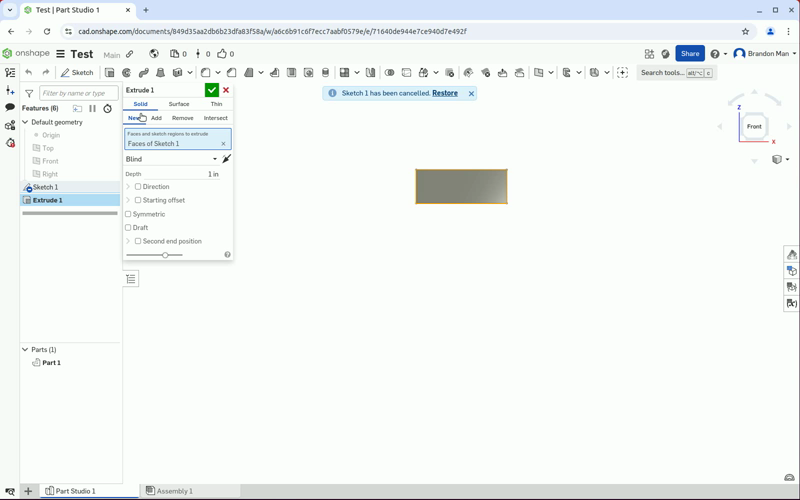
mouse_move(137, 120)
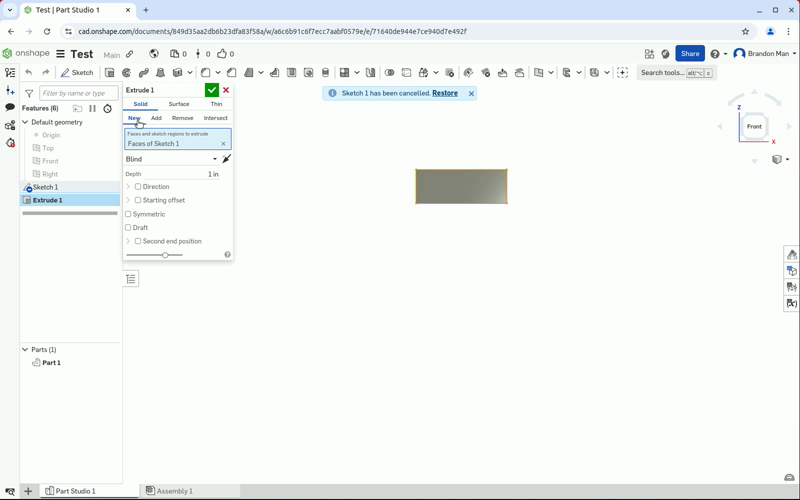
click(137, 120)
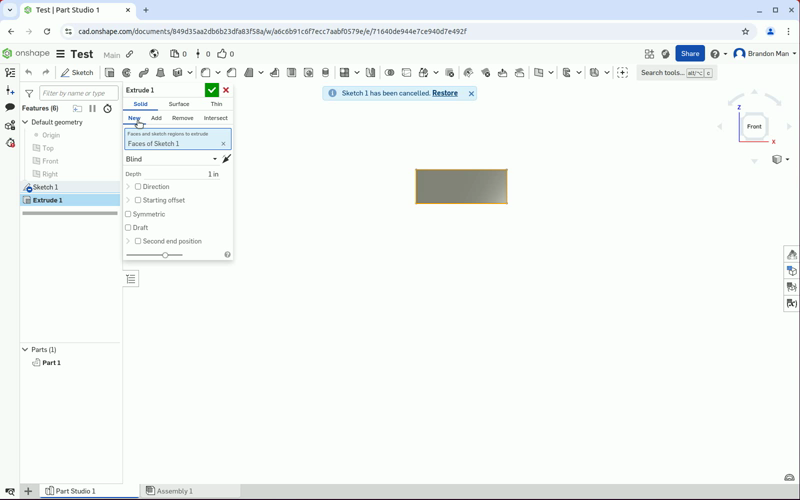
key(tab, 4)
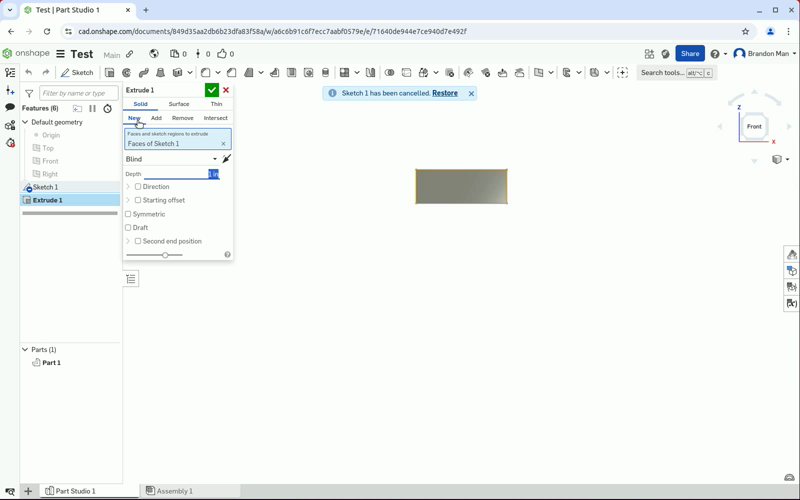
text(1.926)
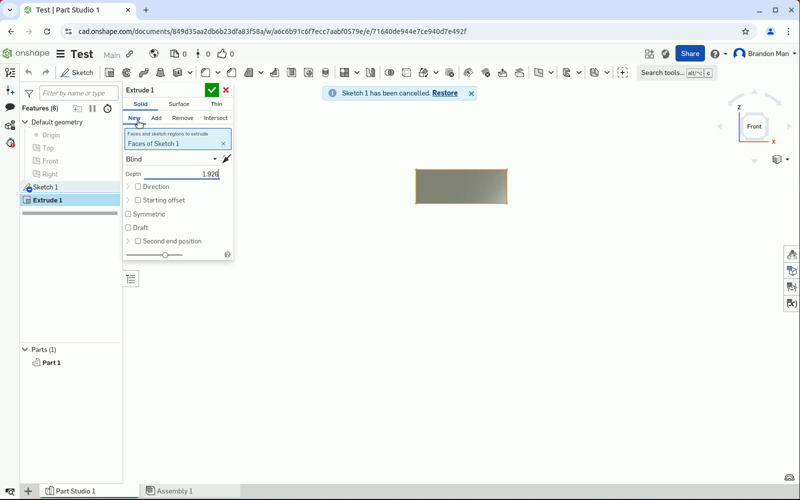
key(enter)
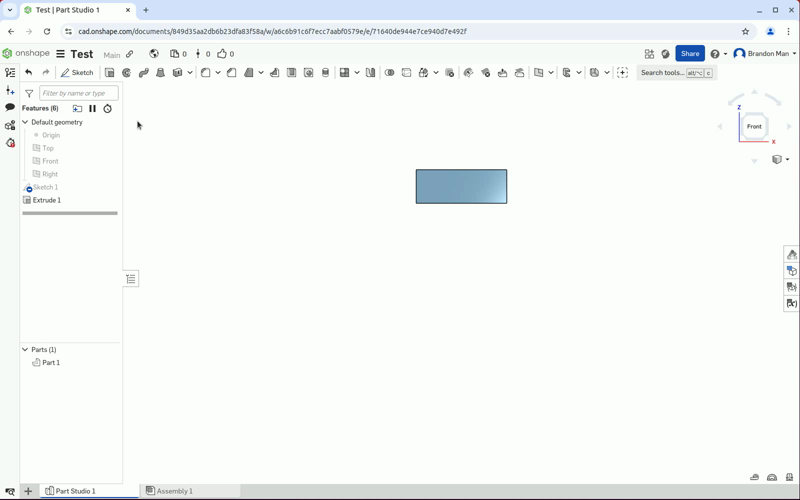
key(shift+h)
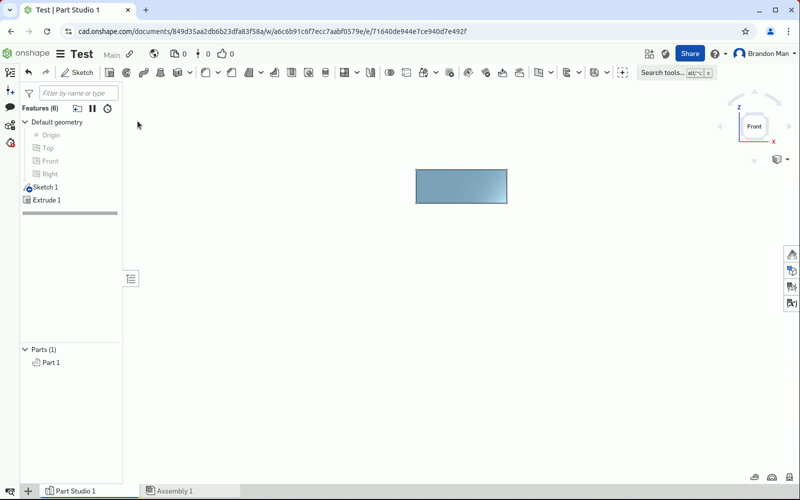
key(shift+h)
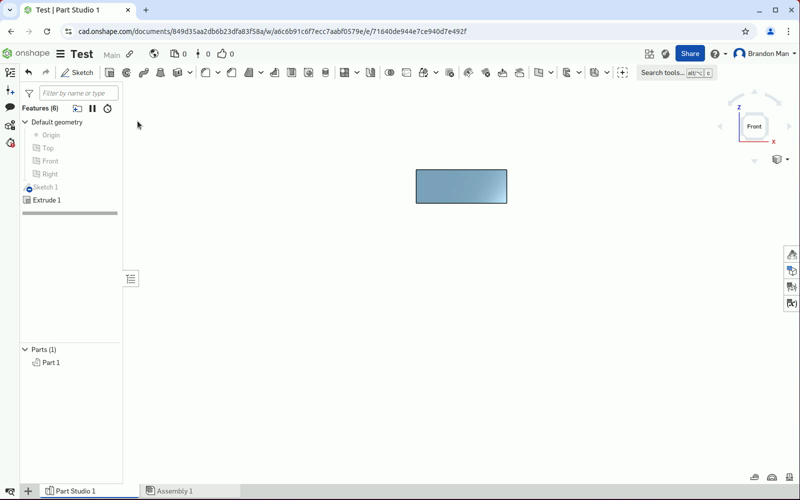
mouse_move(73, 189)
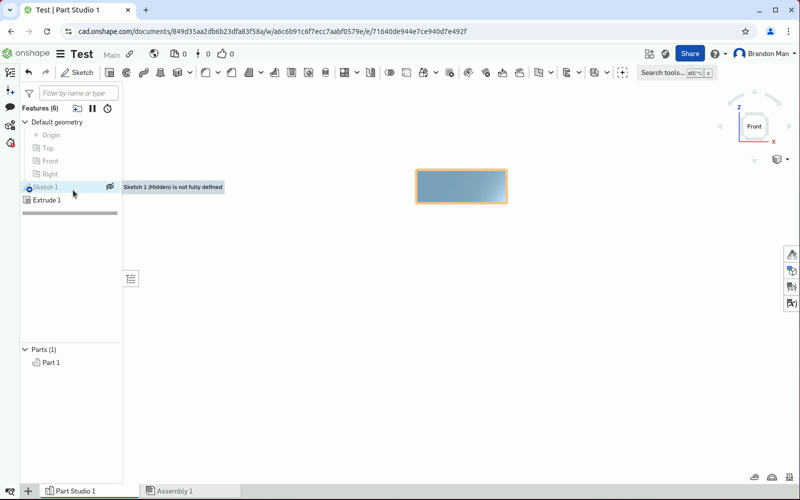
click(73, 189)
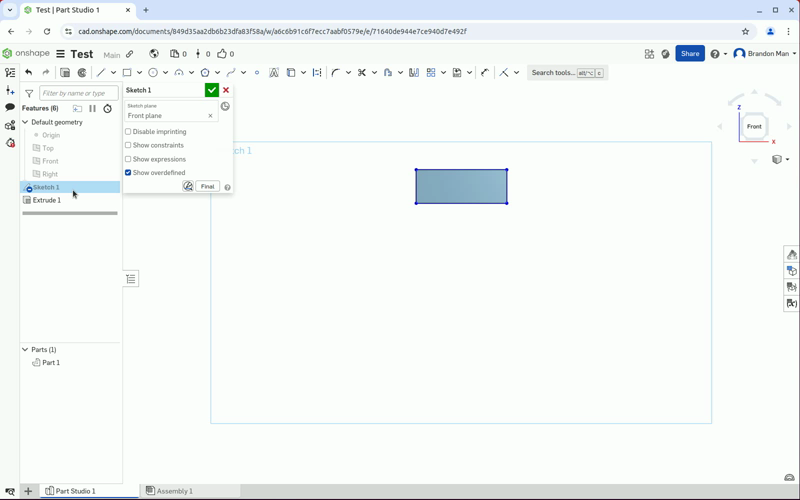
mouse_move(229, 92)
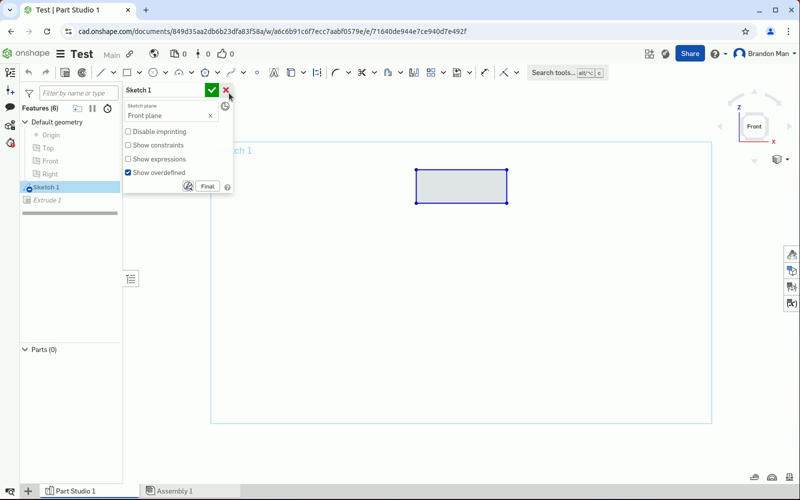
click(229, 92)
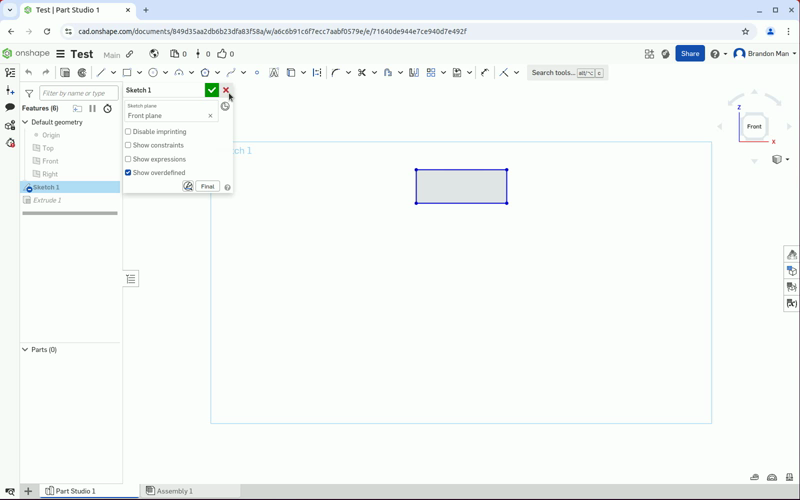
key(shift+s)
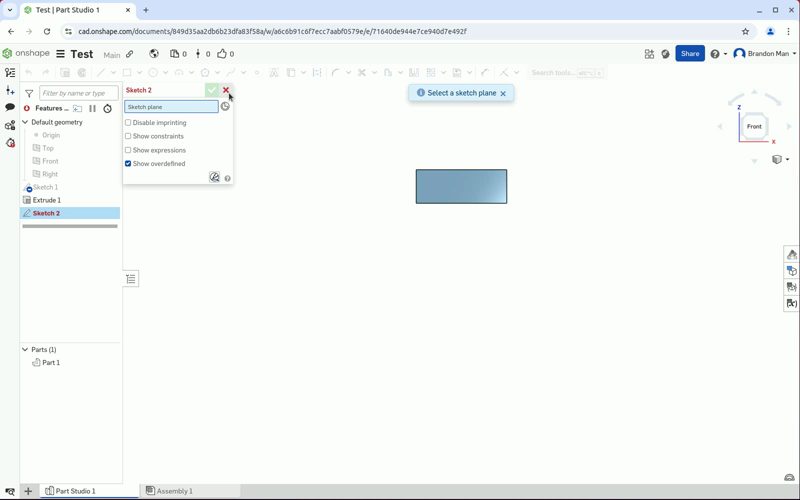
mouse_move(73, 163)
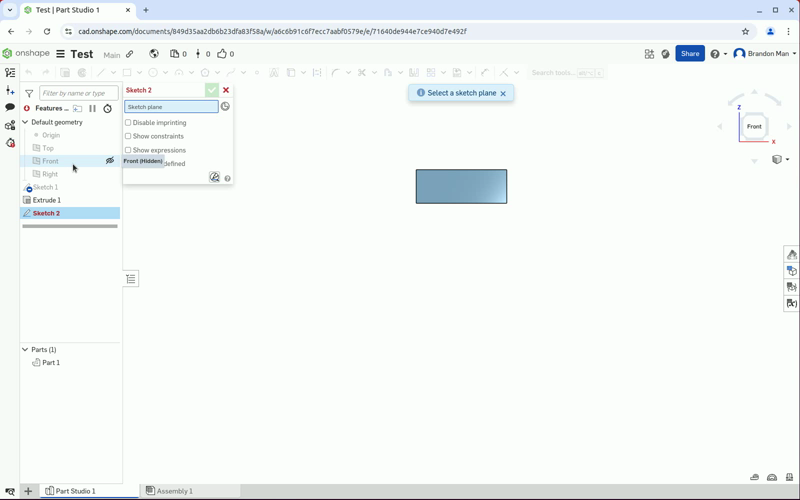
click(73, 163)
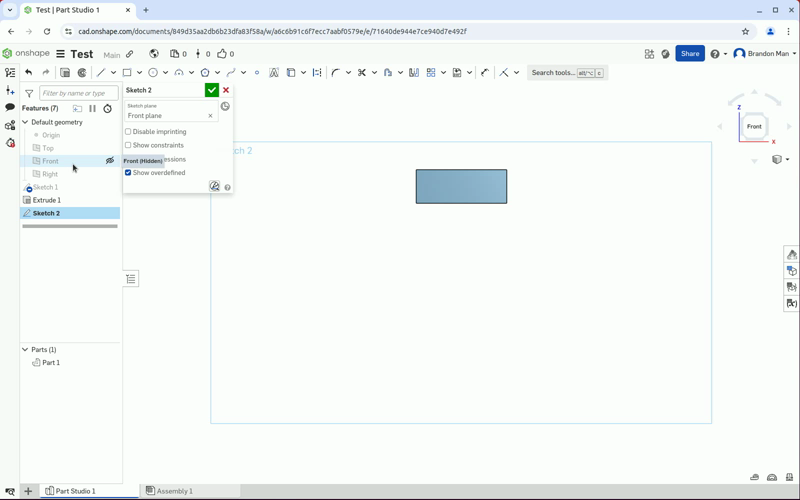
mouse_move(73, 352)
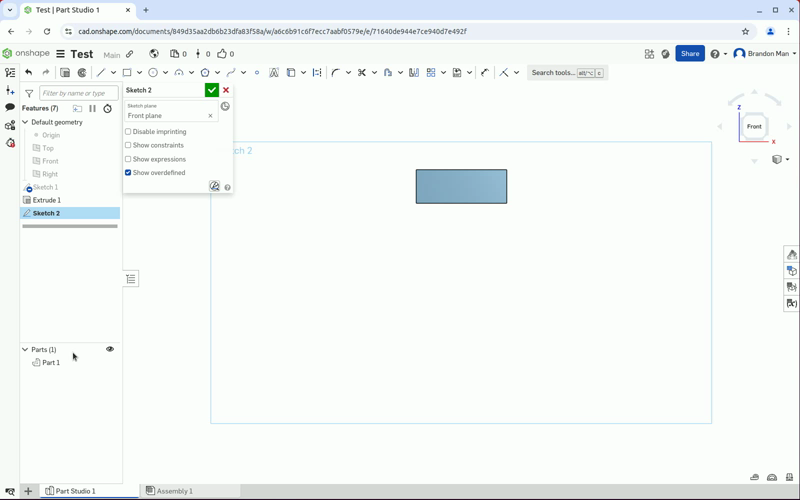
key(y)
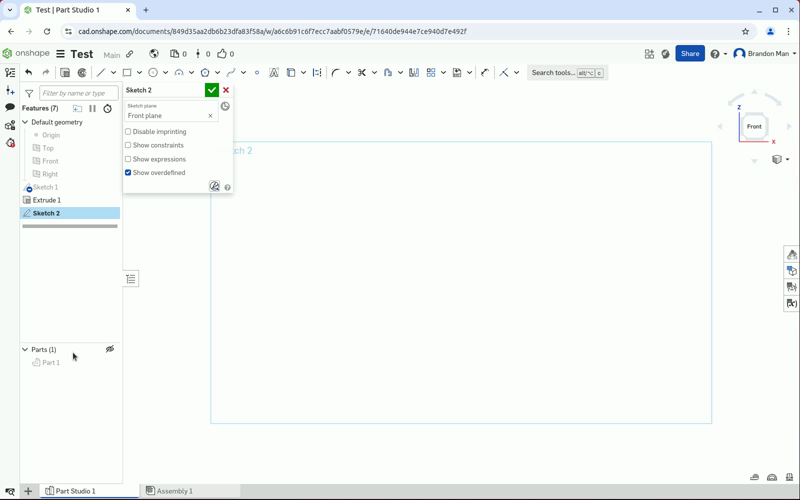
key(l)
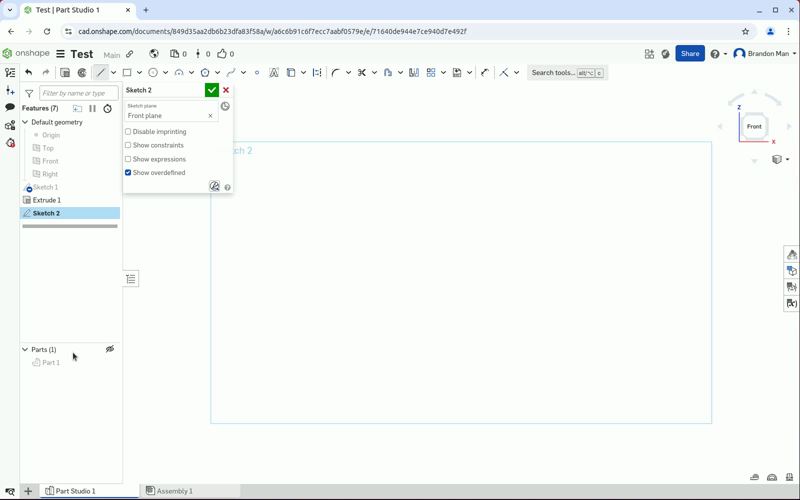
key_down(shift)
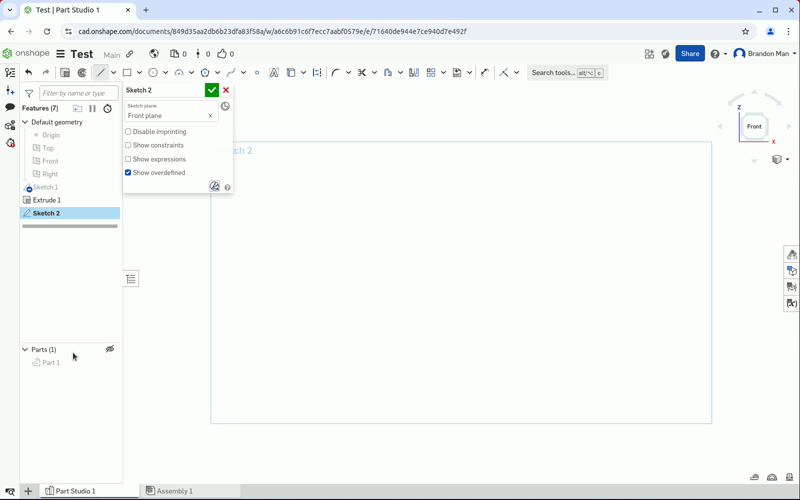
mouse_move(416, 395)
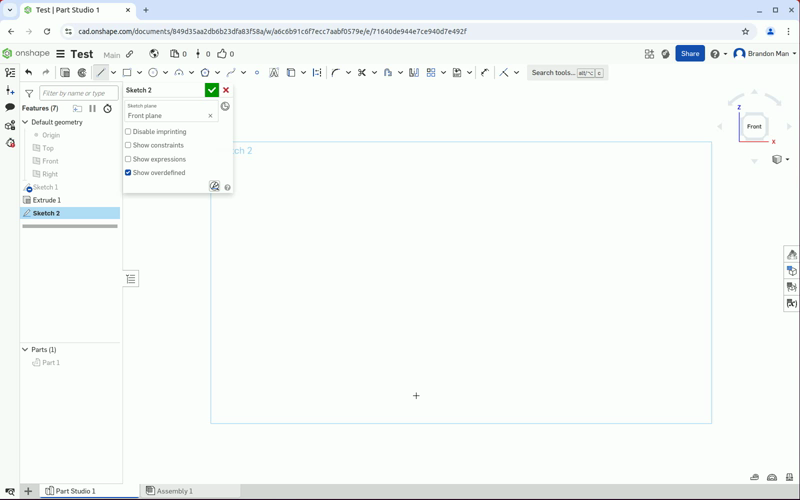
click(416, 395)
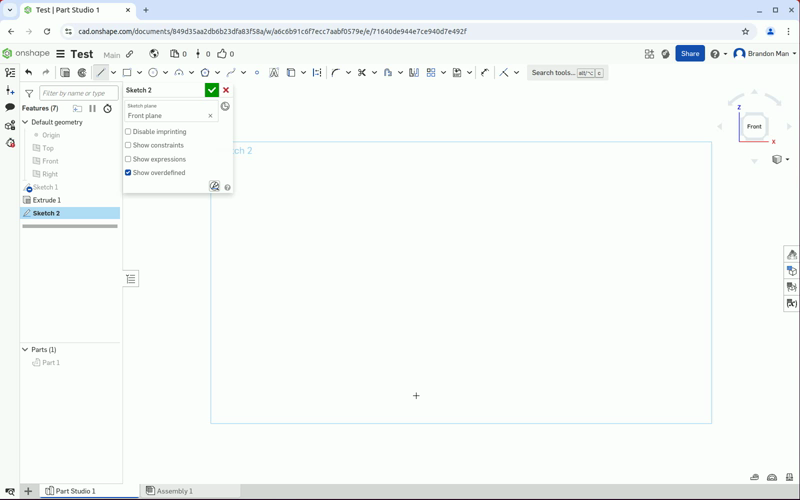
key_up(shift)
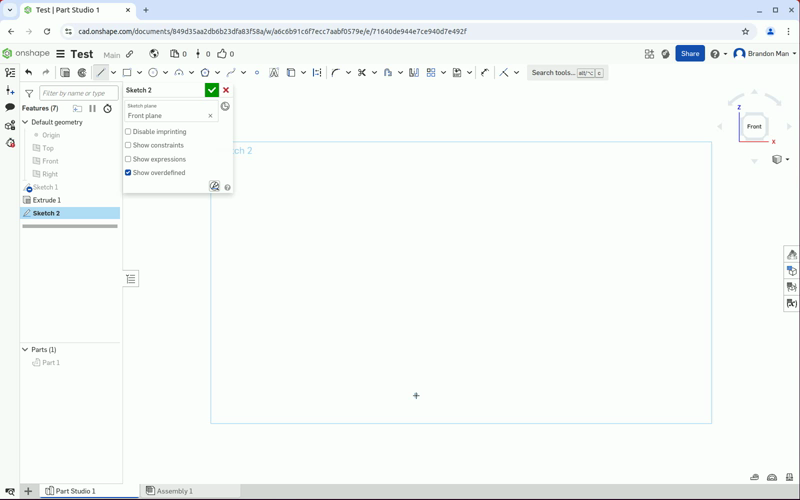
key_down(shift)
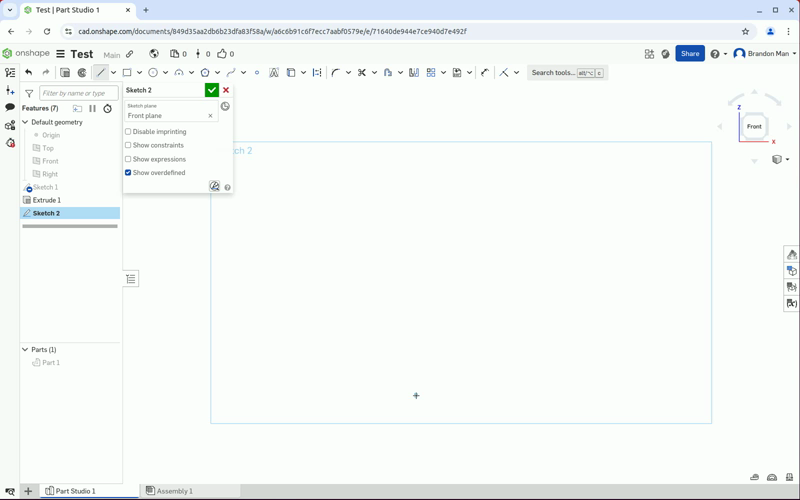
mouse_move(507, 395)
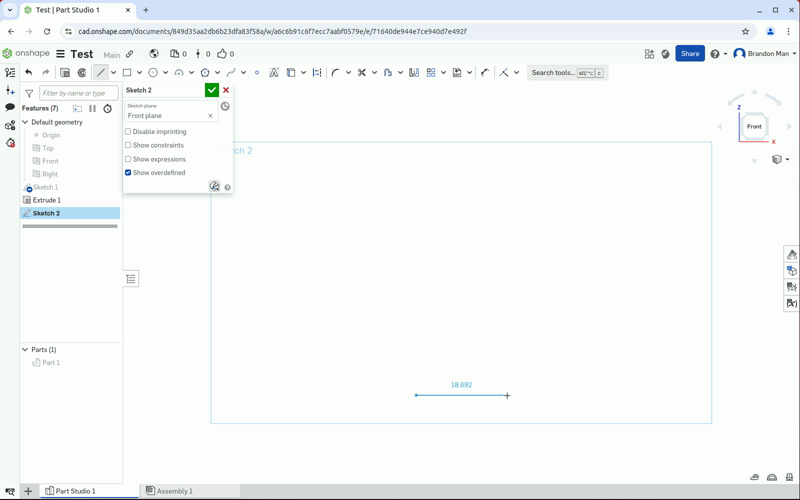
click(507, 395)
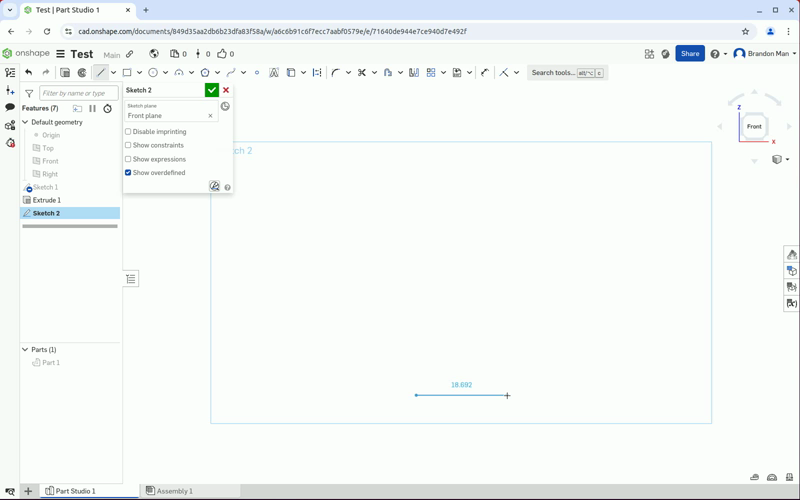
key_up(shift)
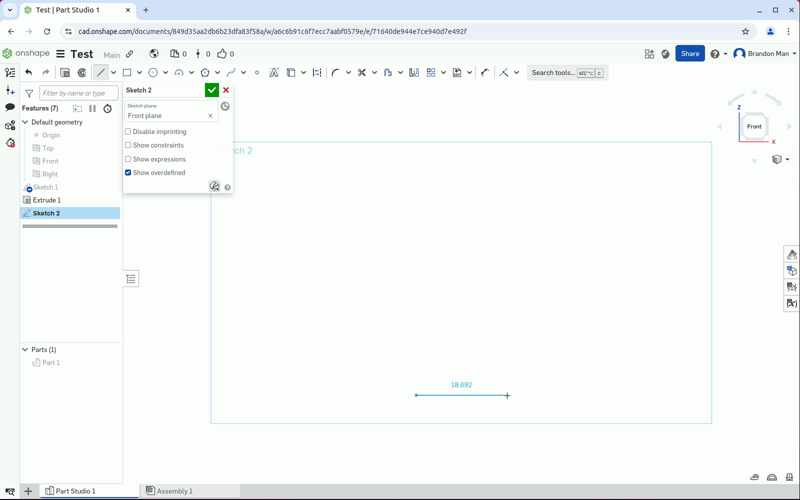
key_down(shift)
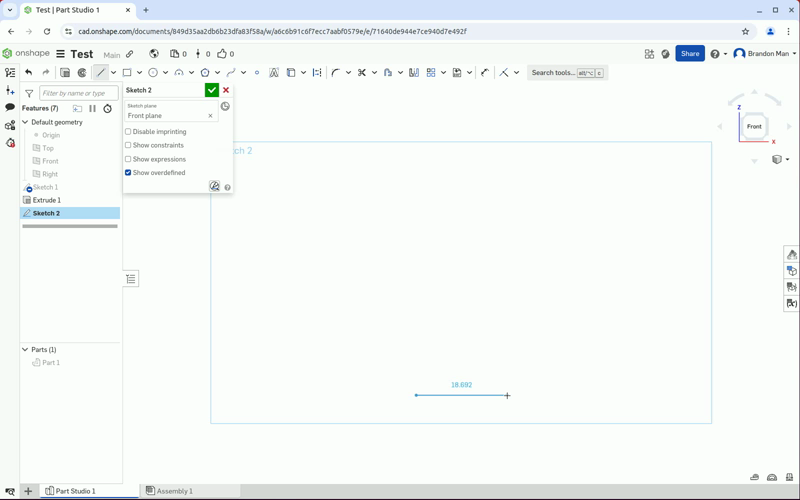
mouse_move(507, 204)
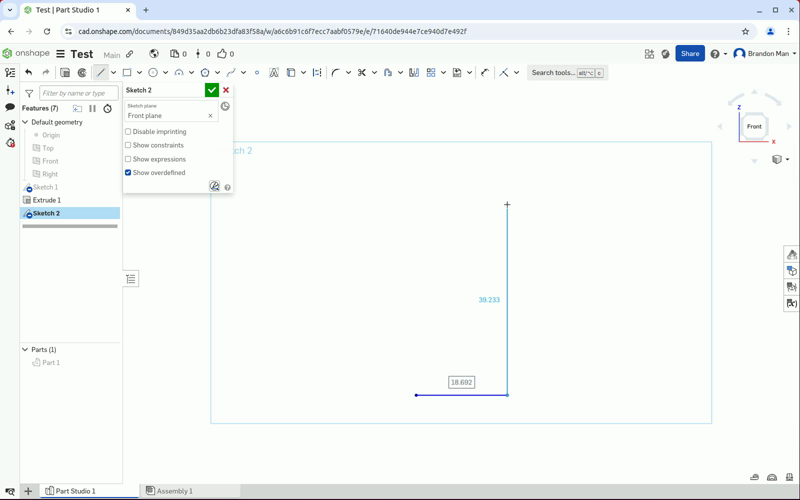
click(507, 204)
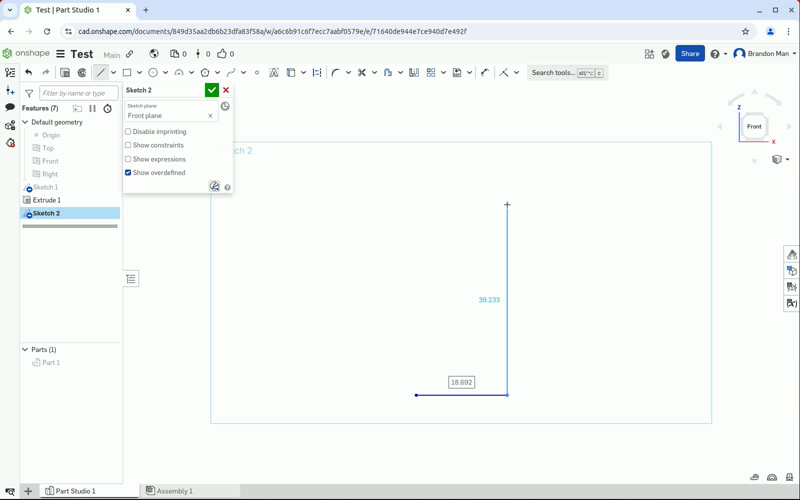
key_up(shift)
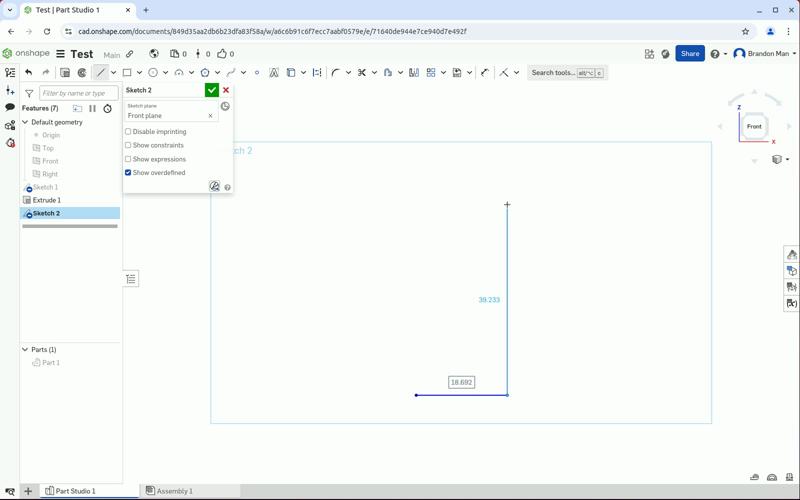
key_down(shift)
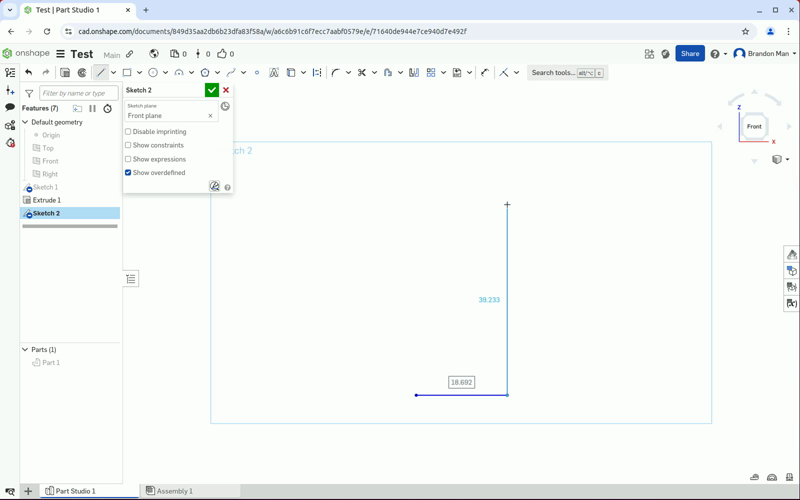
mouse_move(416, 204)
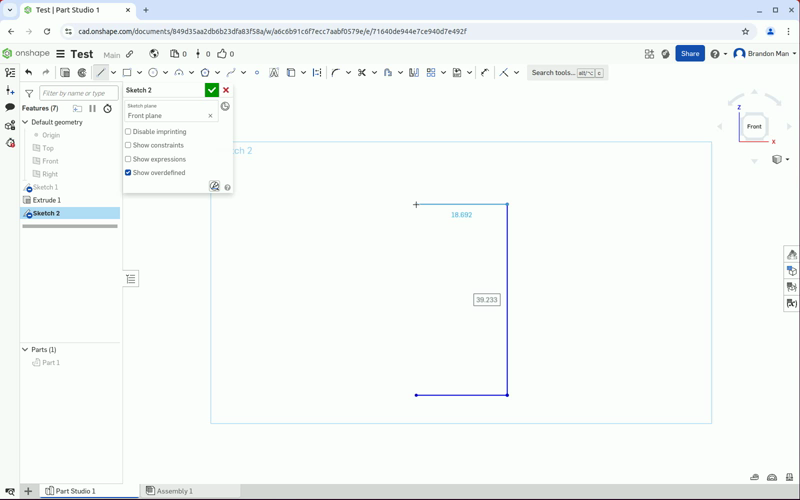
click(416, 204)
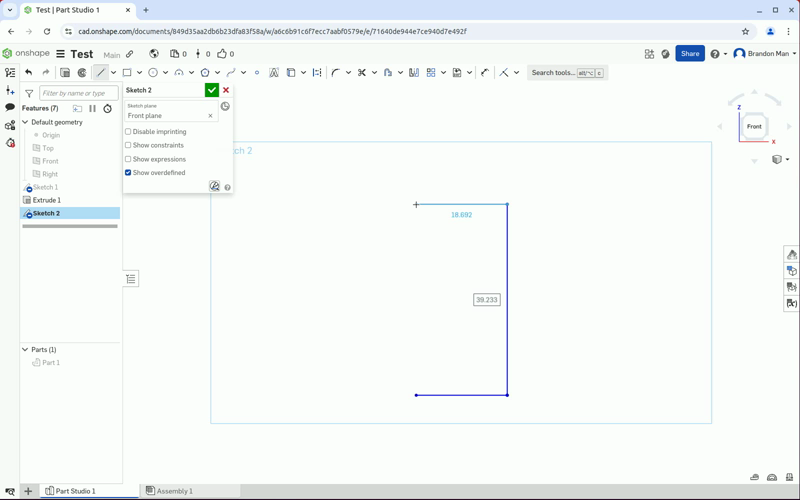
key_up(shift)
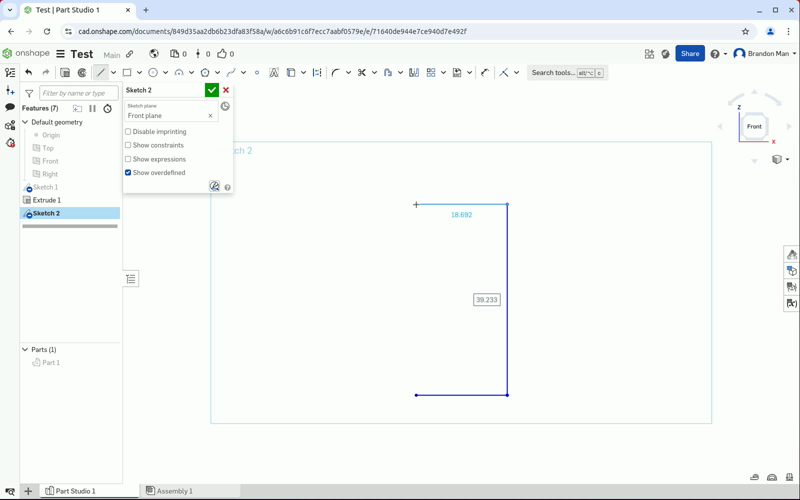
key_down(shift)
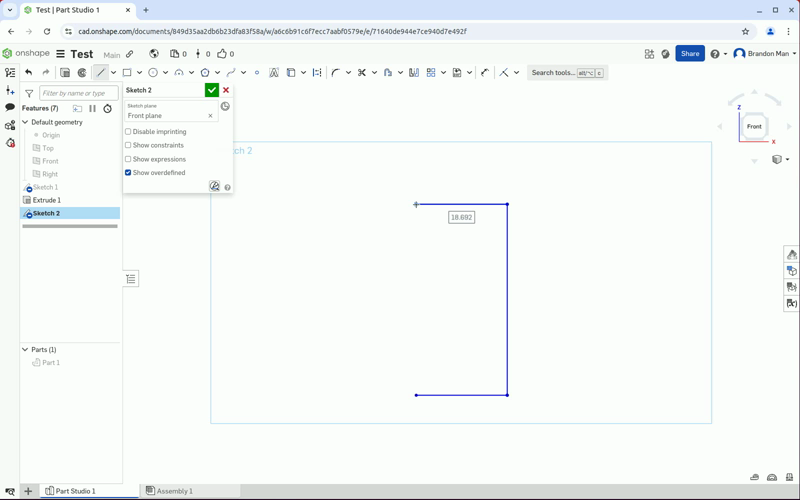
mouse_move(416, 395)
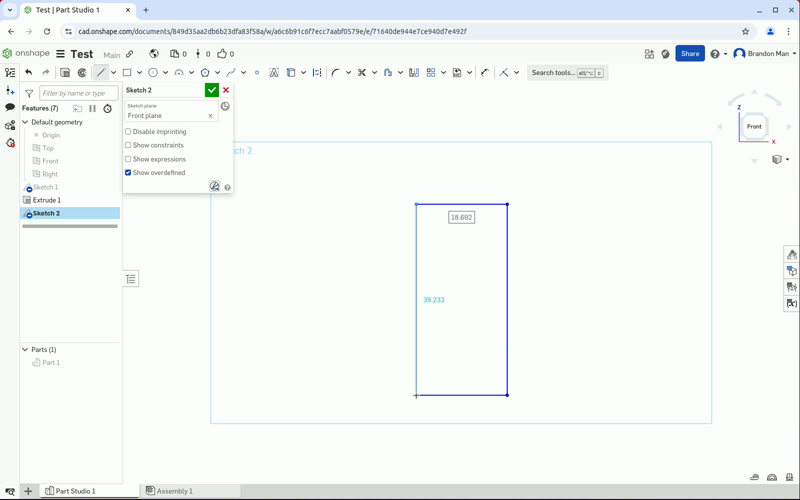
key_up(shift)
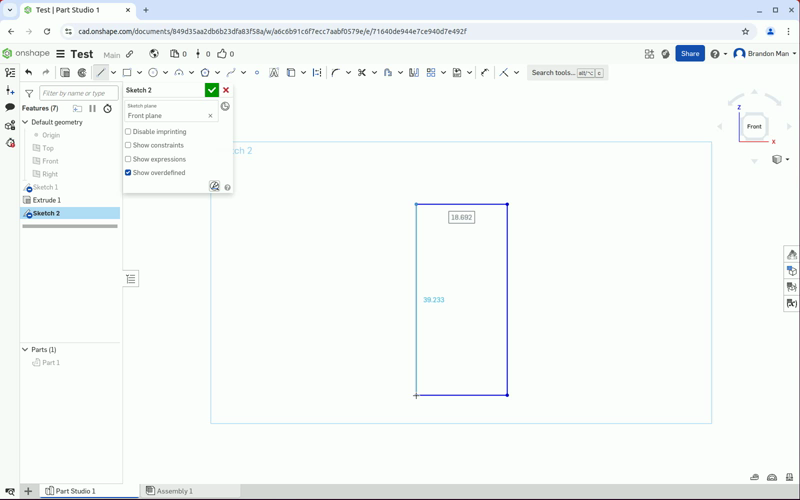
click(416, 395)
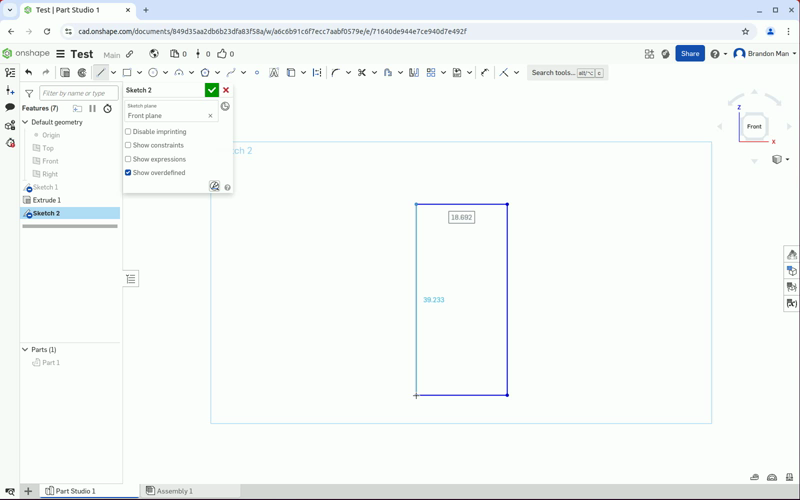
key(esc)
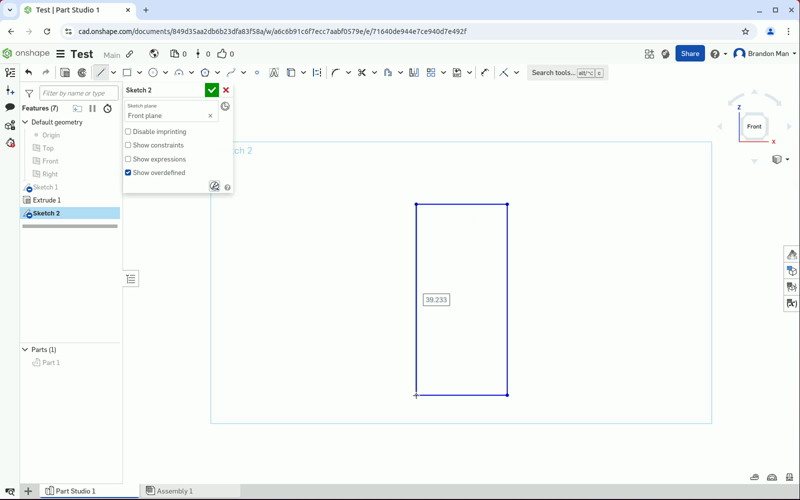
mouse_move(432, 278)
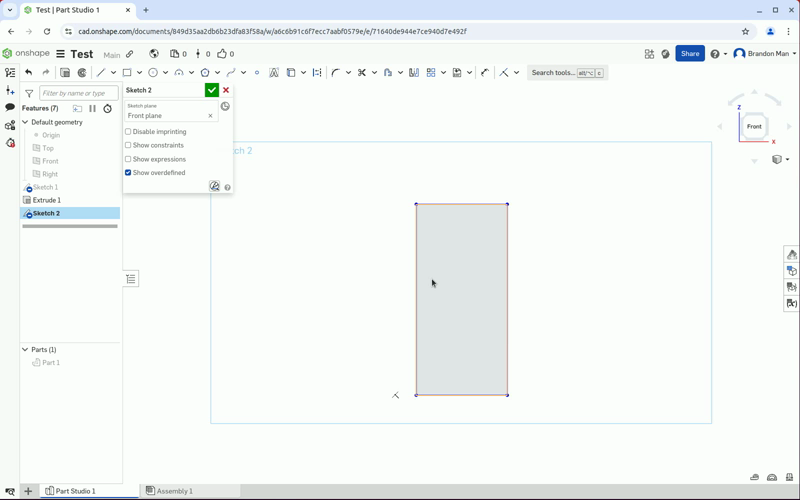
click(432, 278)
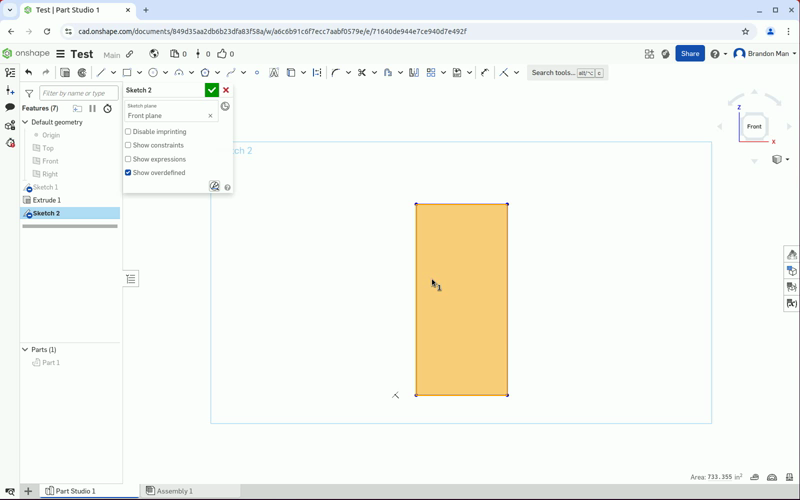
mouse_move(73, 352)
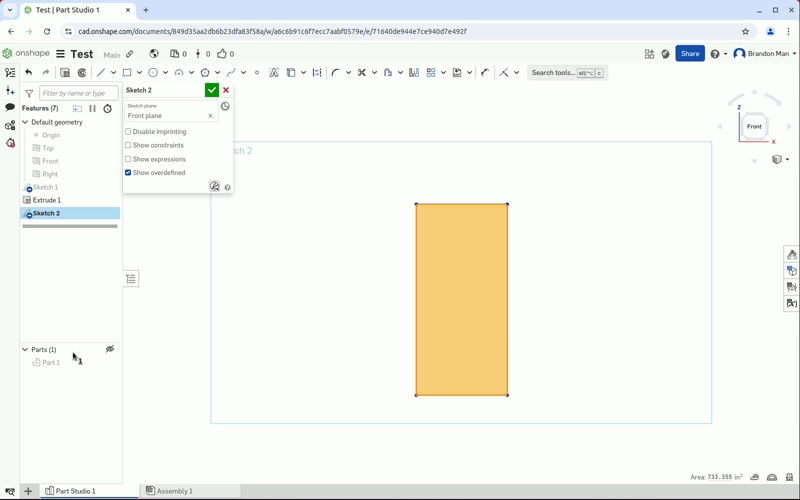
key(shift+y)
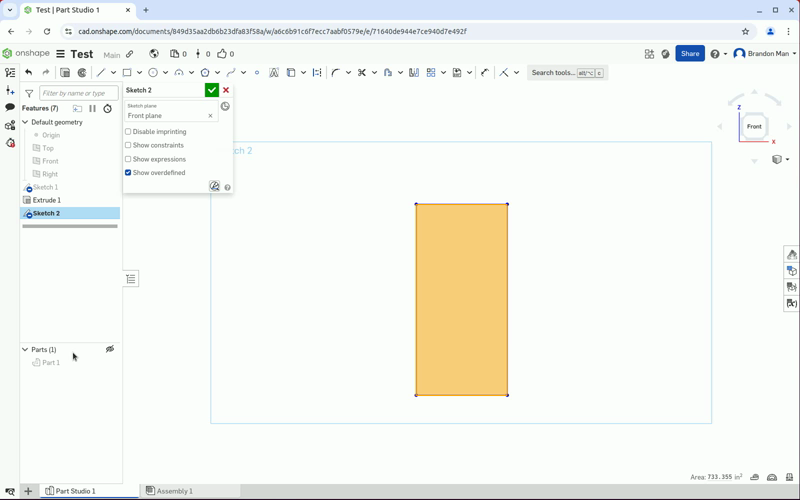
key(shift+e)
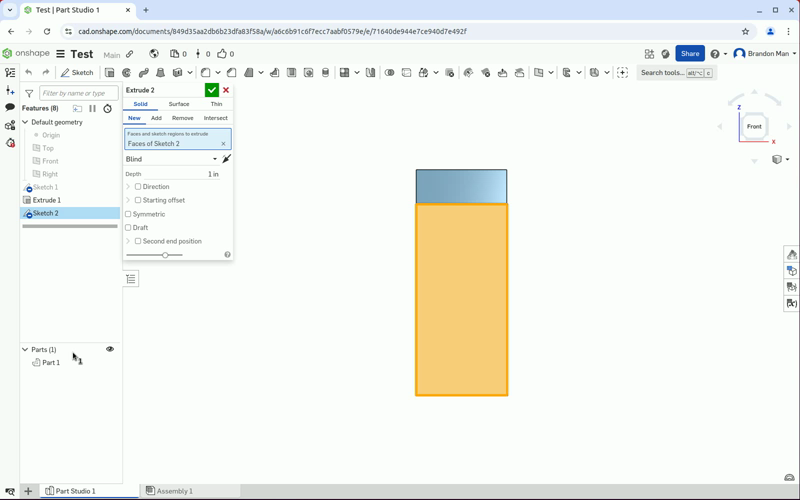
mouse_move(143, 106)
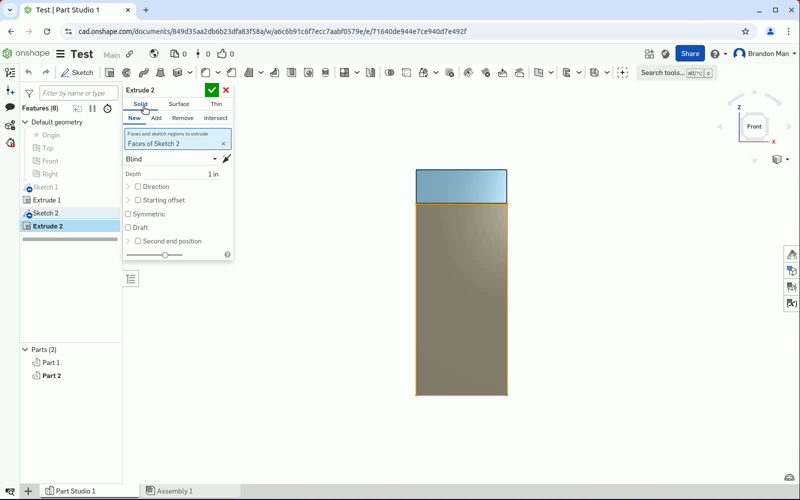
click(143, 106)
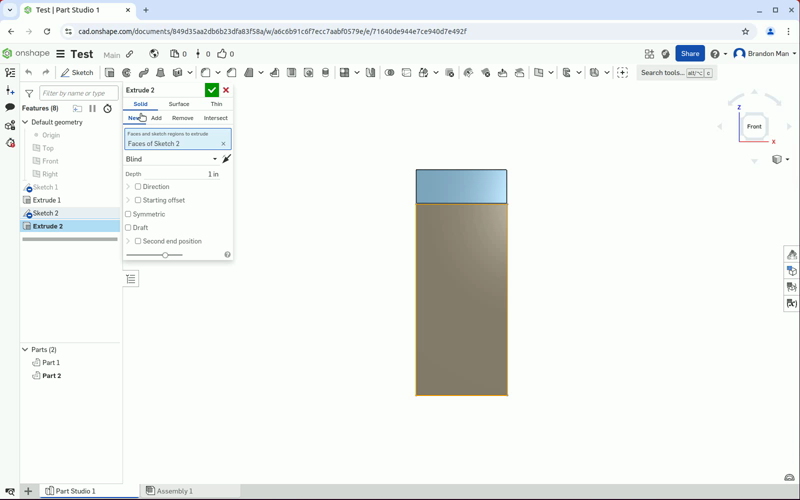
mouse_move(137, 120)
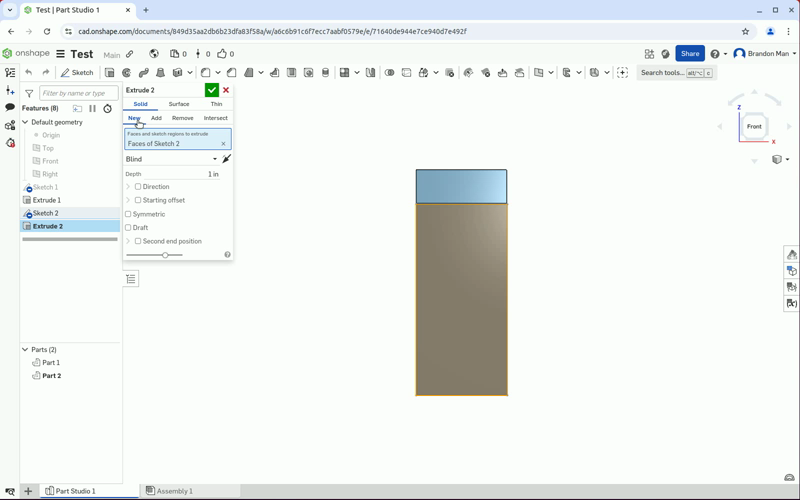
click(137, 120)
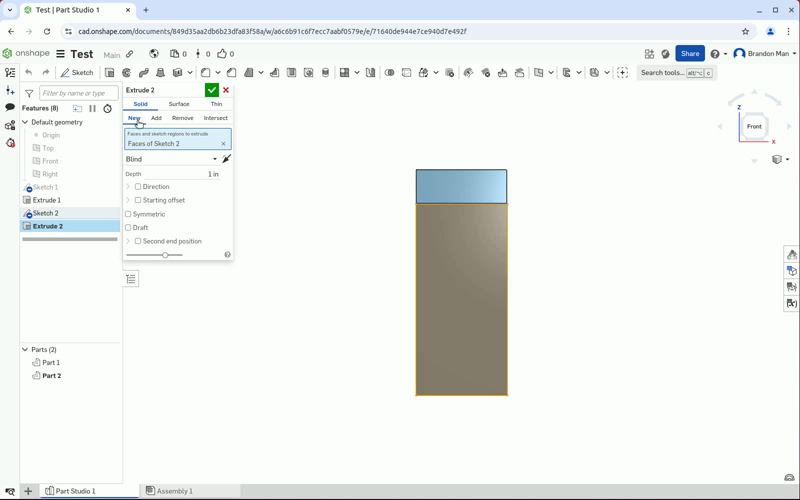
key(tab, 4)
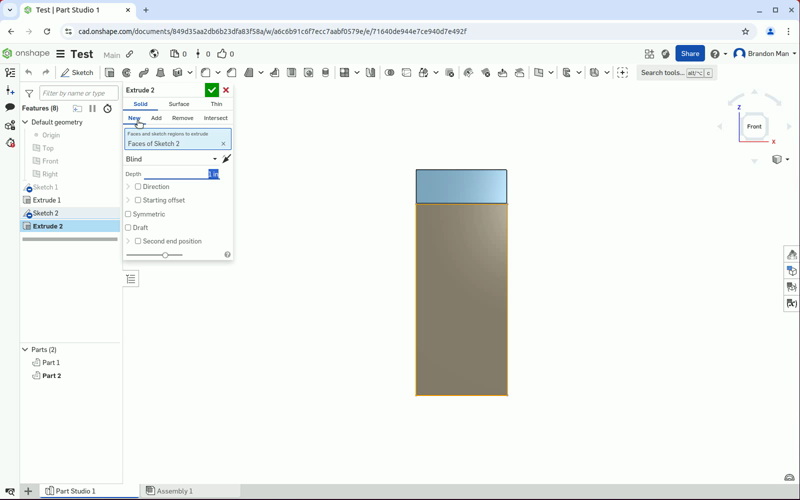
text(1.926)
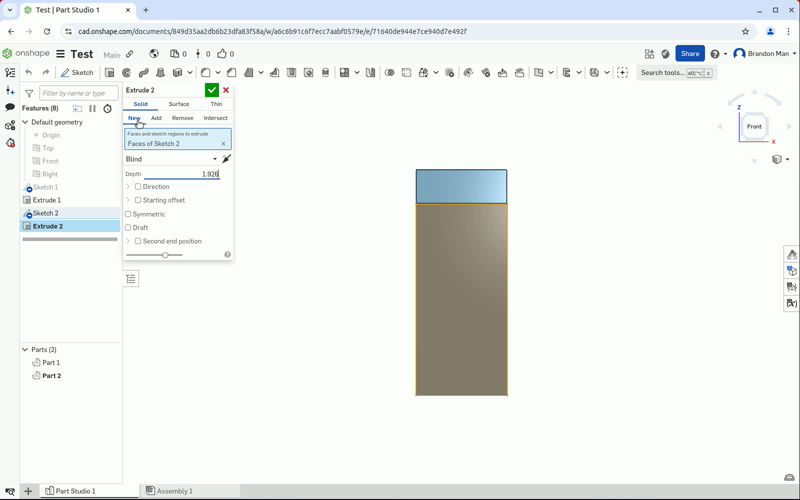
key(enter)
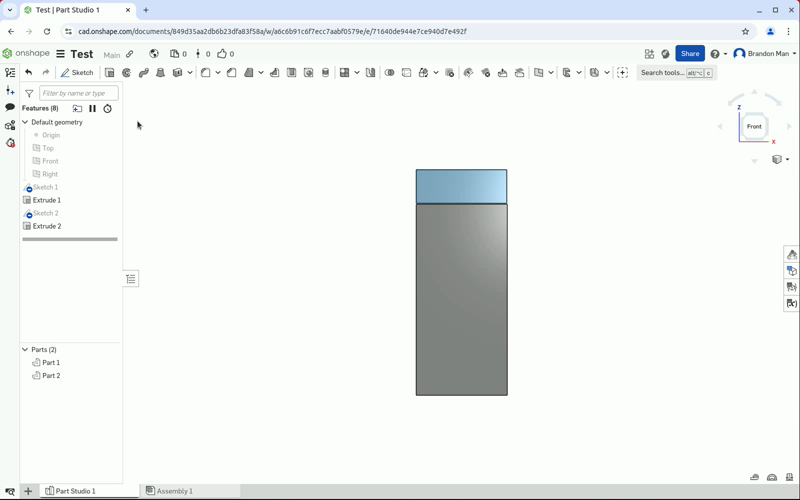
key(shift+h)
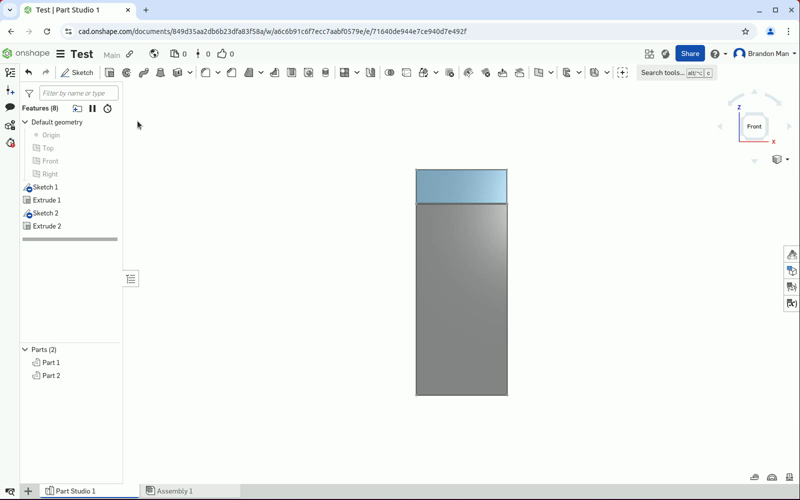
key(shift+h)
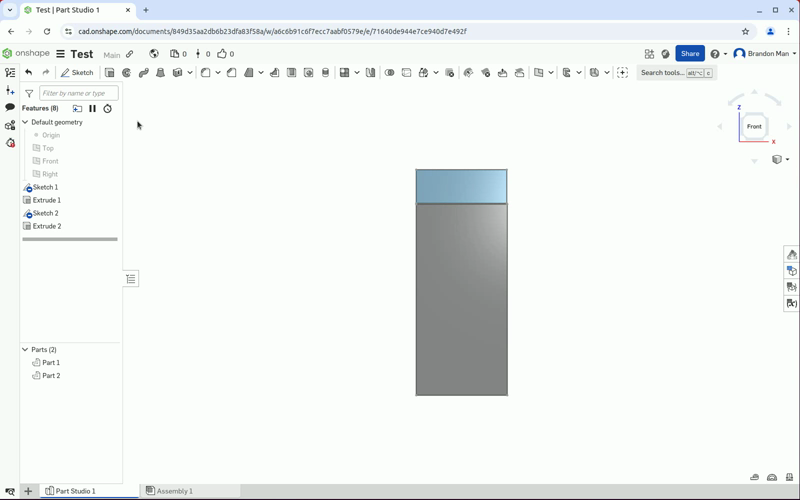
key(shift+7)
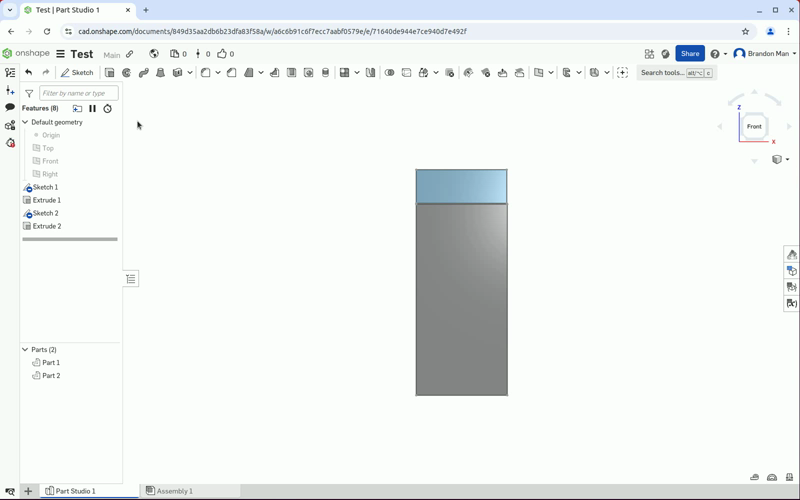
key(left, 2)
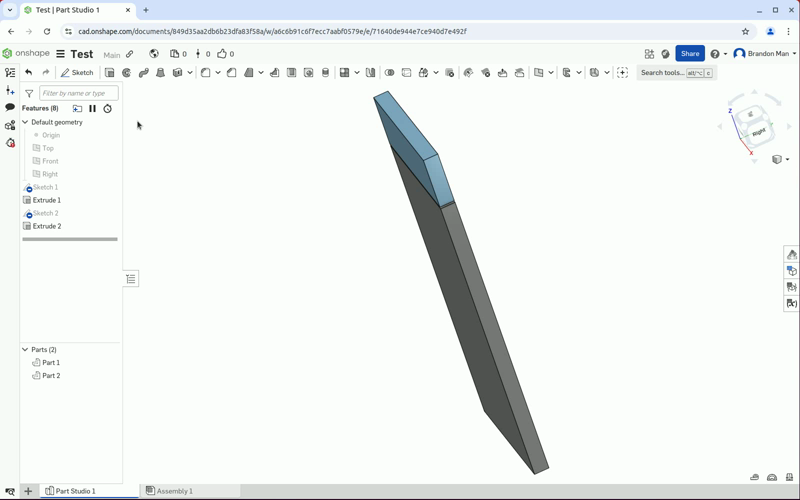
key(down, 2)
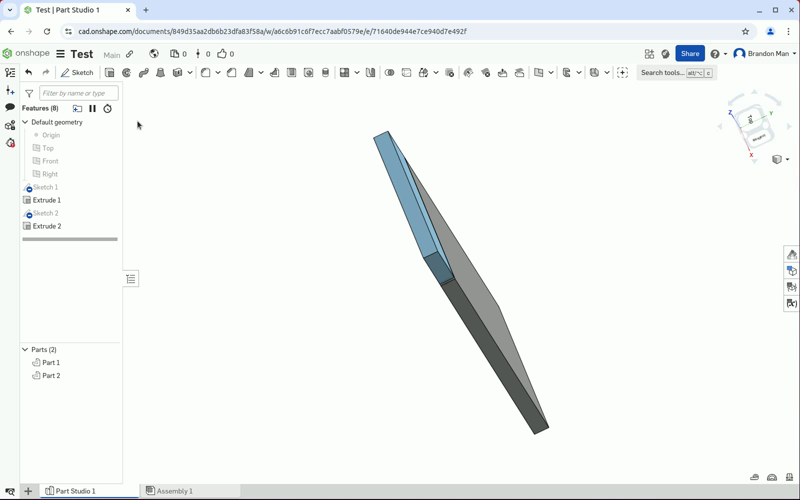
key(up, 2)
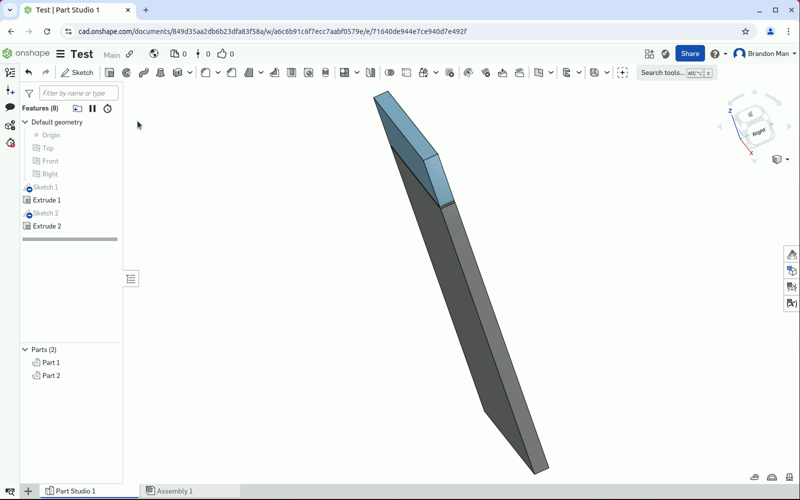
key(right, 2)
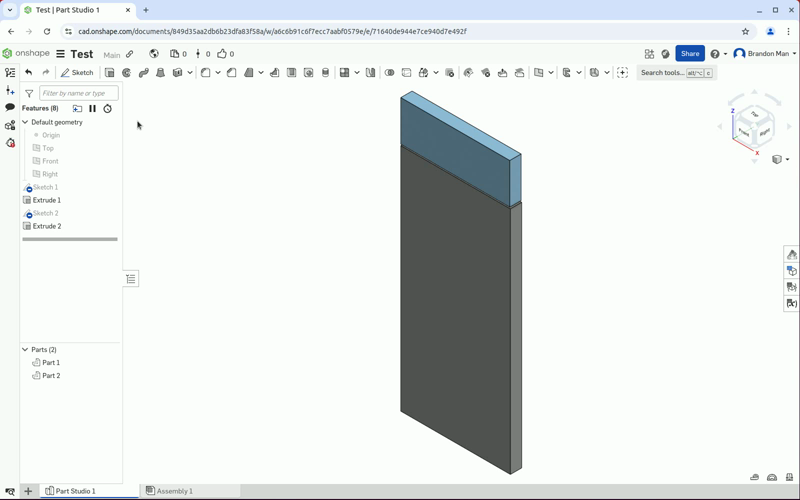
mouse_move(73, 189)
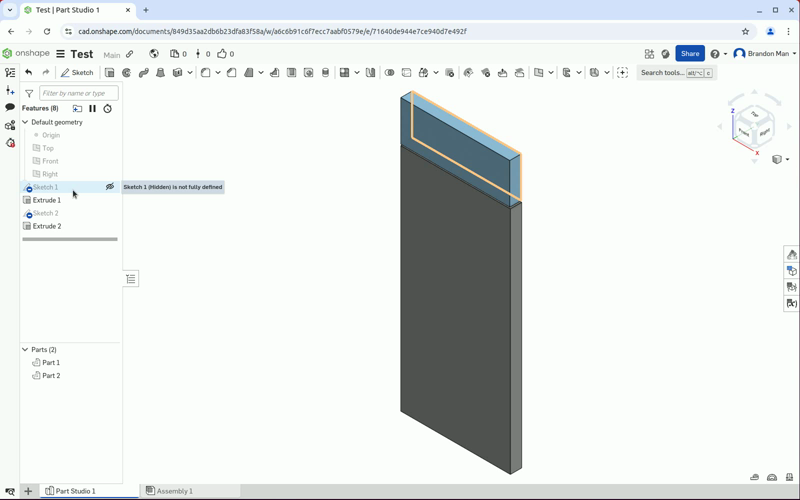
click(73, 189)